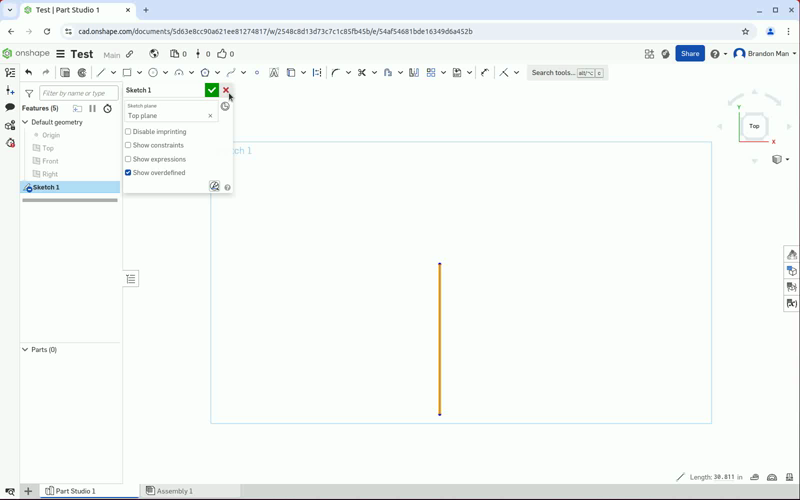
key(shift+h)
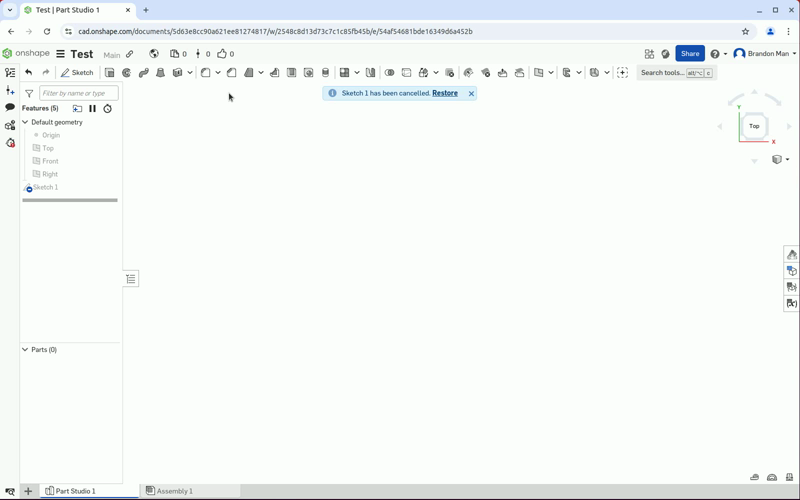
mouse_move(73, 352)
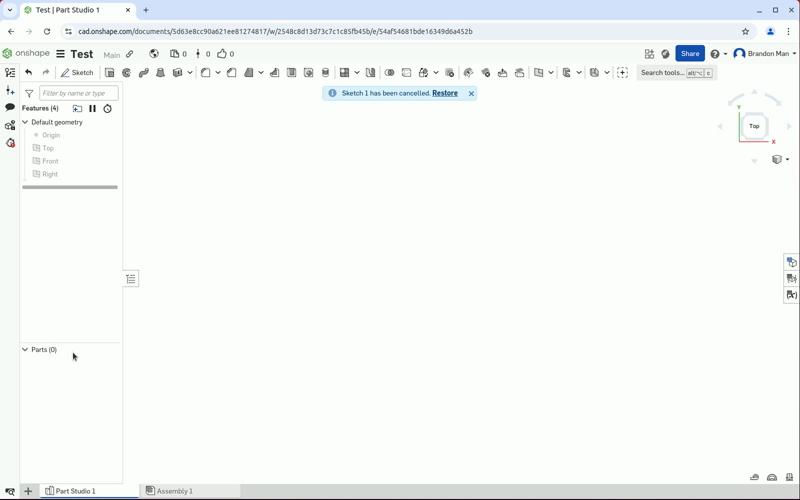
key(y)
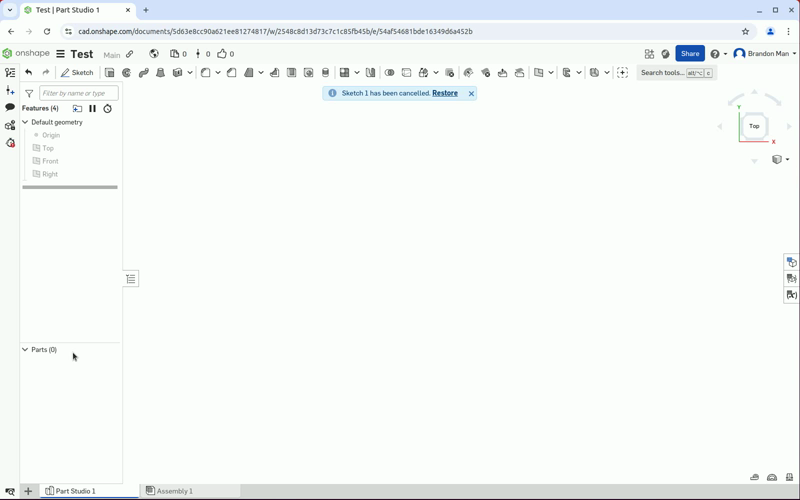
key(shift+p)
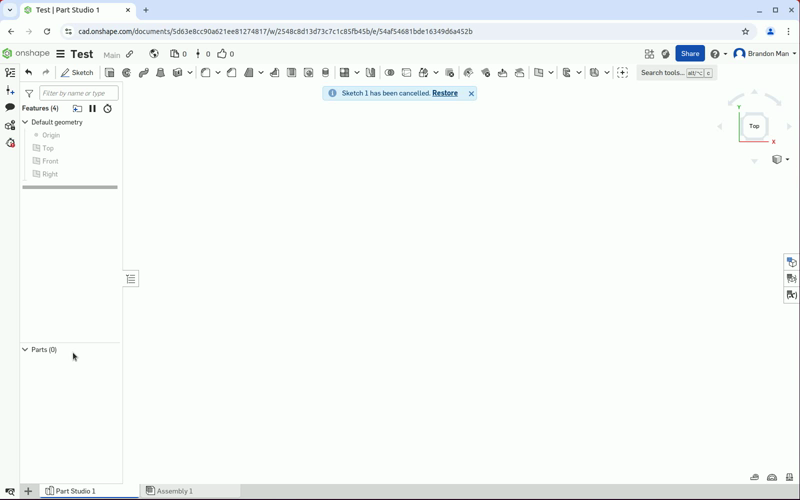
key(space)
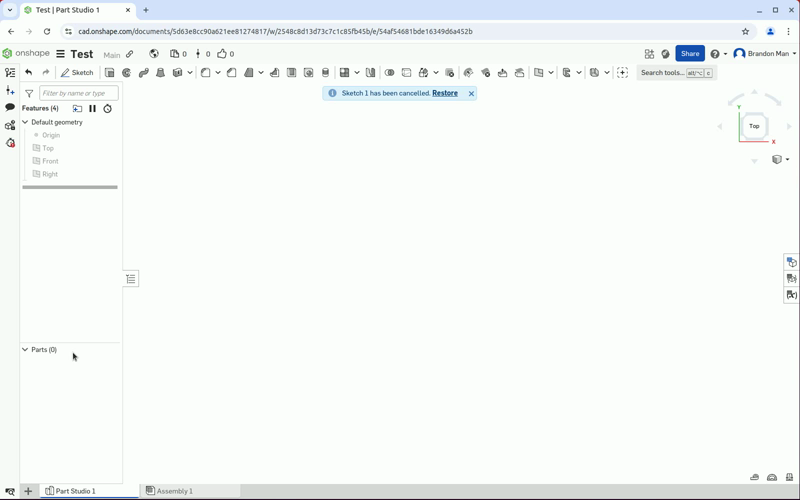
key_down(shift)
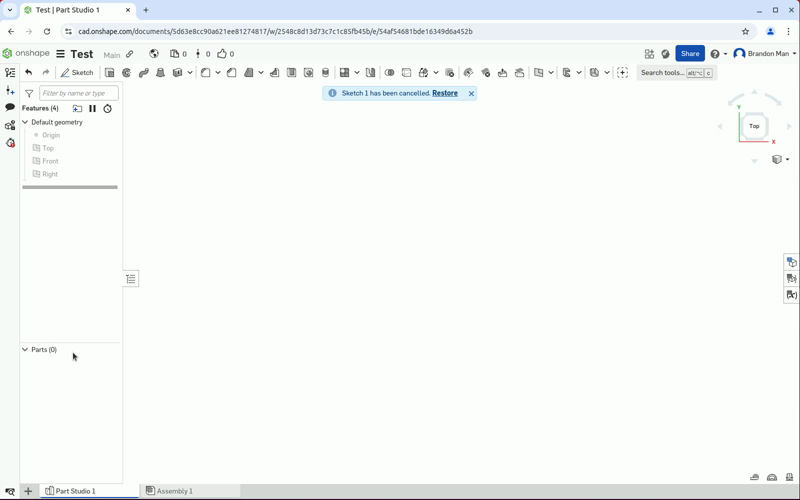
key(up)
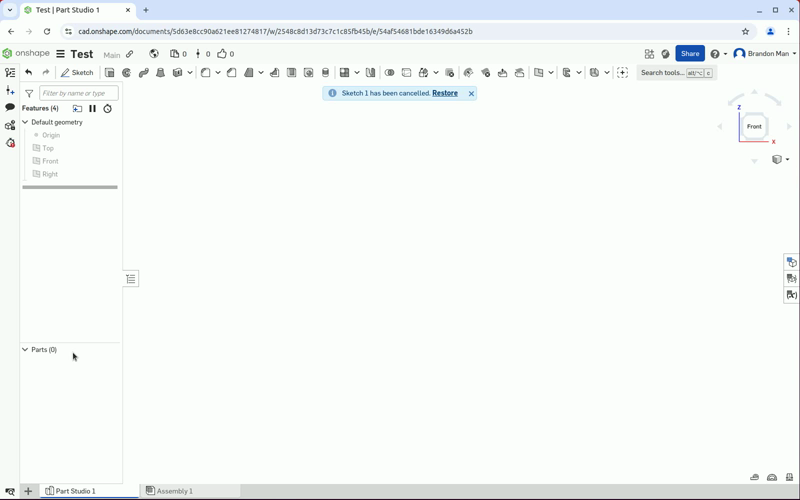
key_up(shift)
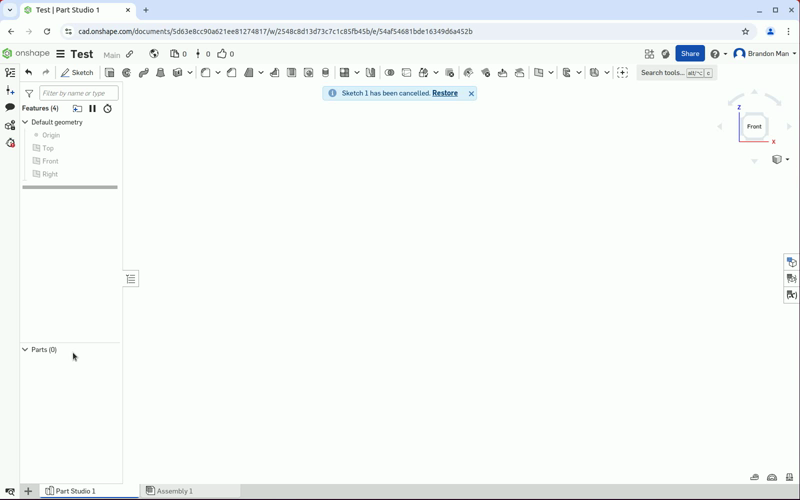
mouse_move(73, 352)
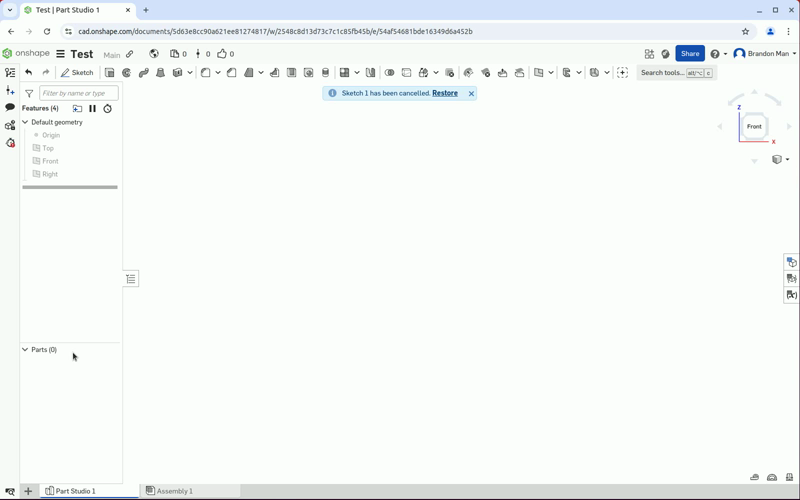
key(shift+y)
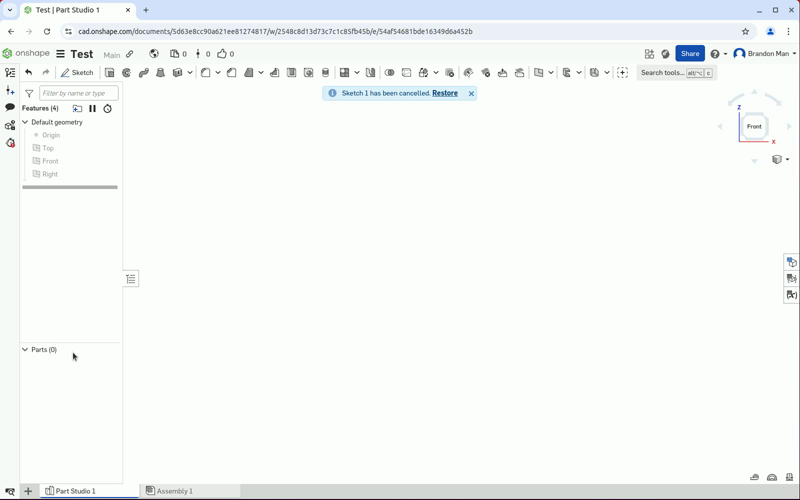
key(shift+s)
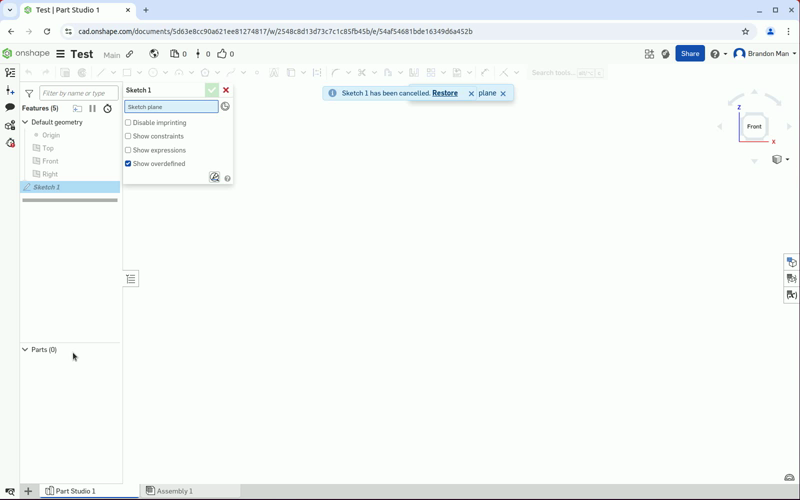
mouse_move(73, 163)
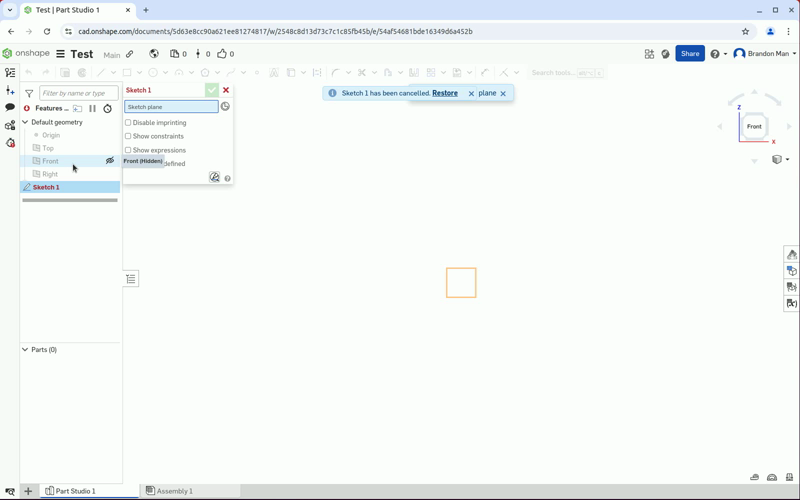
click(73, 163)
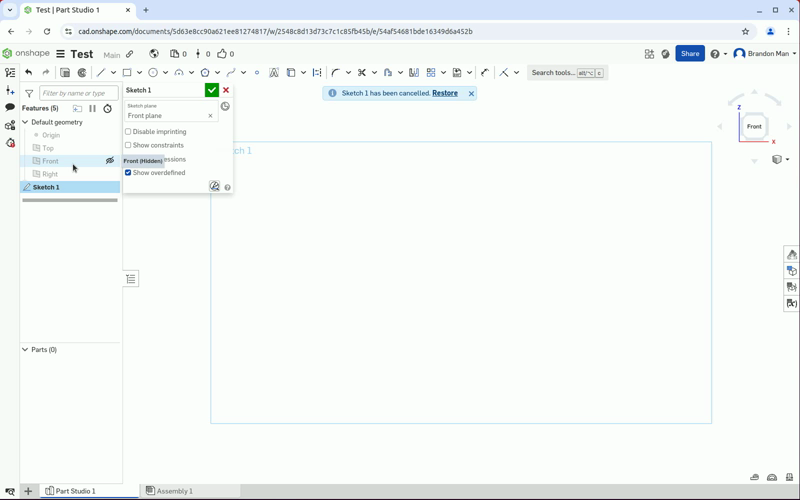
mouse_move(73, 352)
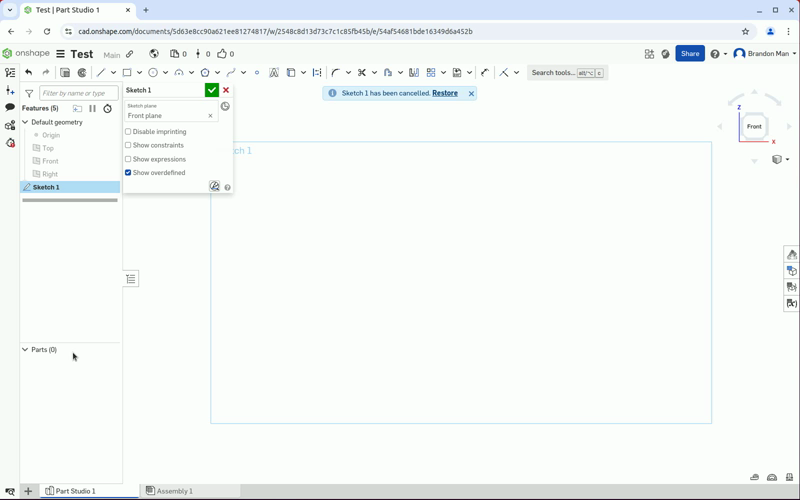
key(y)
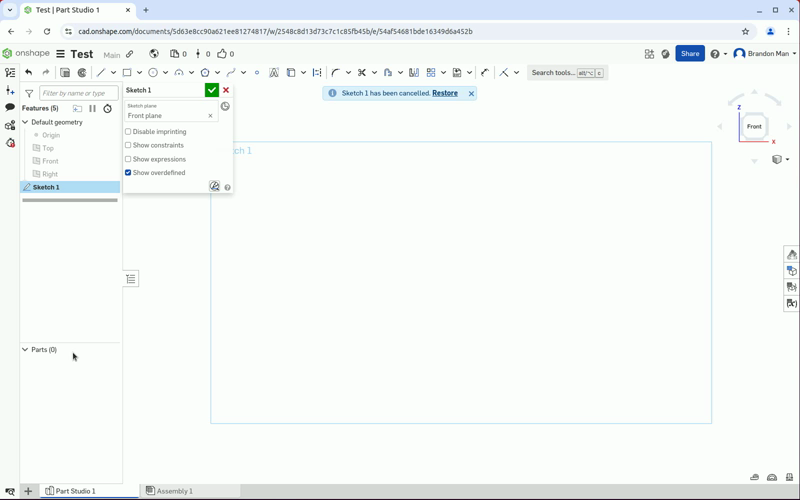
key(c)
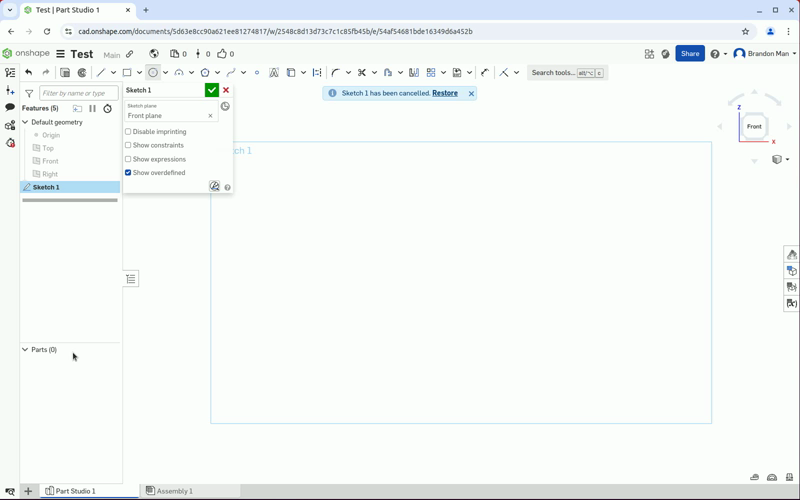
key_down(shift)
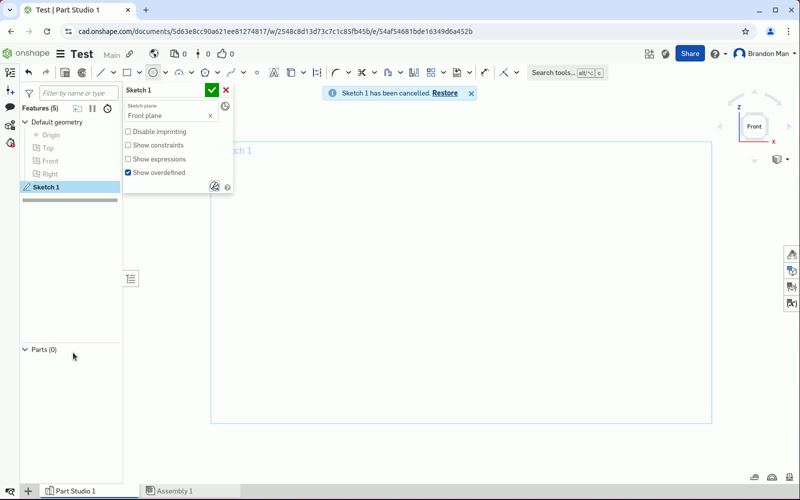
mouse_move(393, 282)
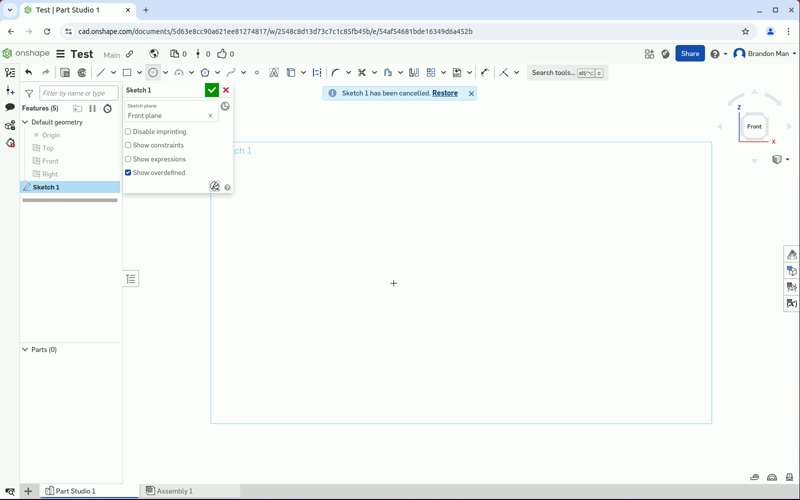
click(393, 282)
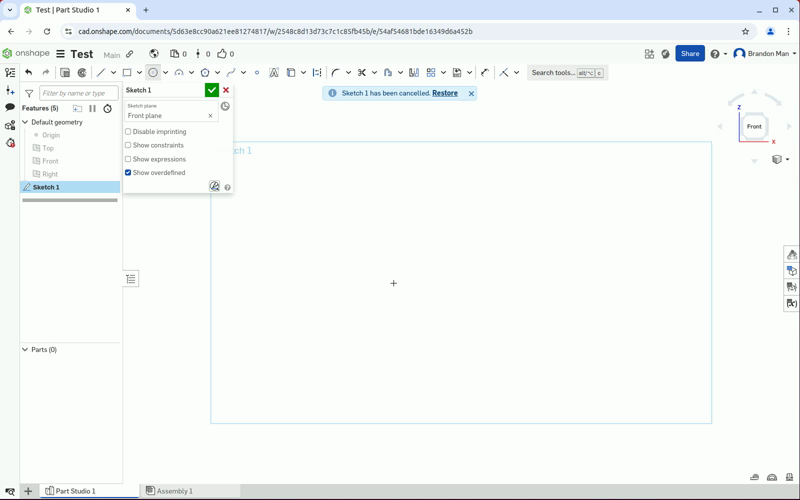
key_up(shift)
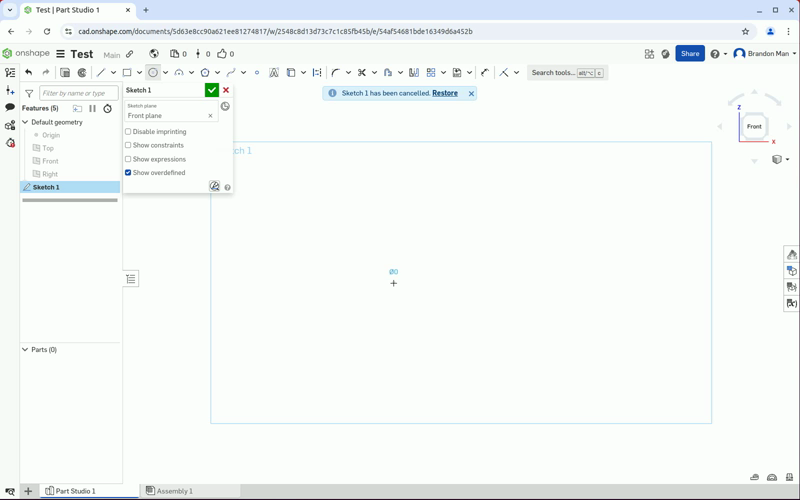
mouse_move(417, 282)
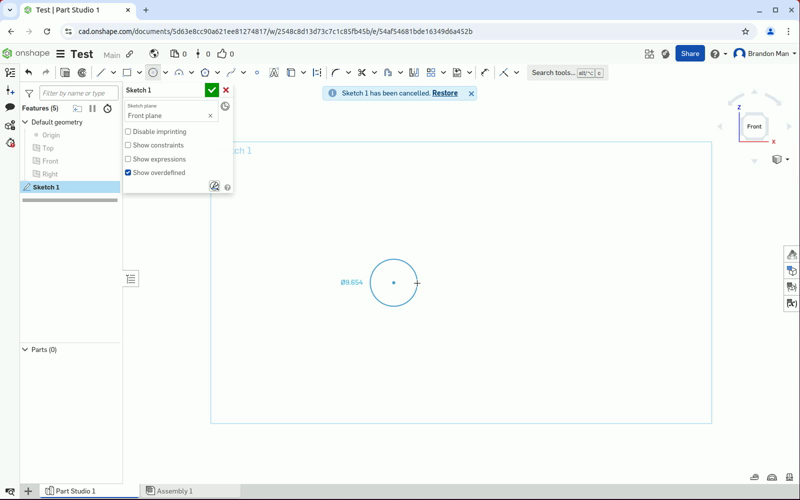
click(417, 282)
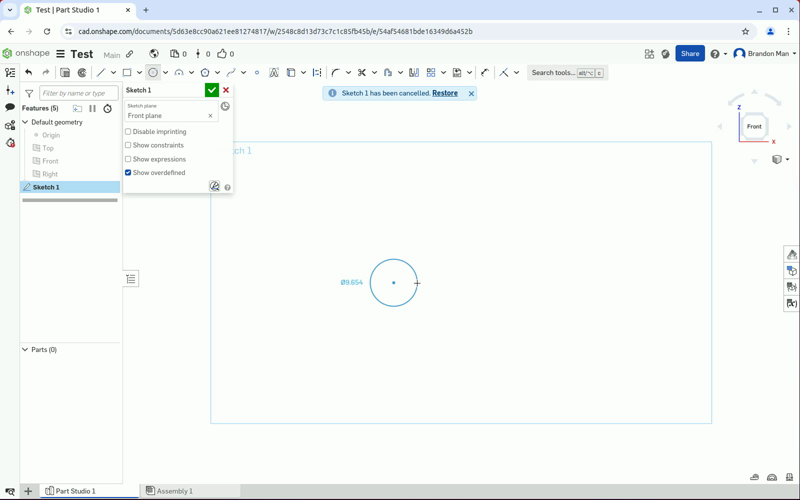
key(esc)
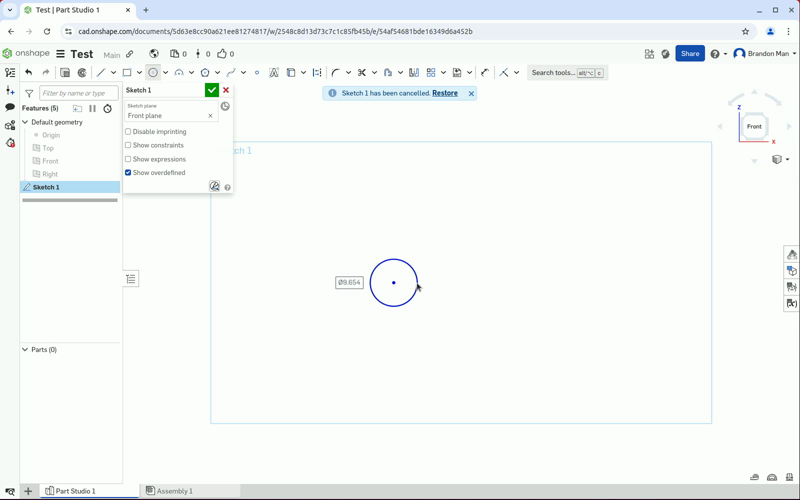
key(l)
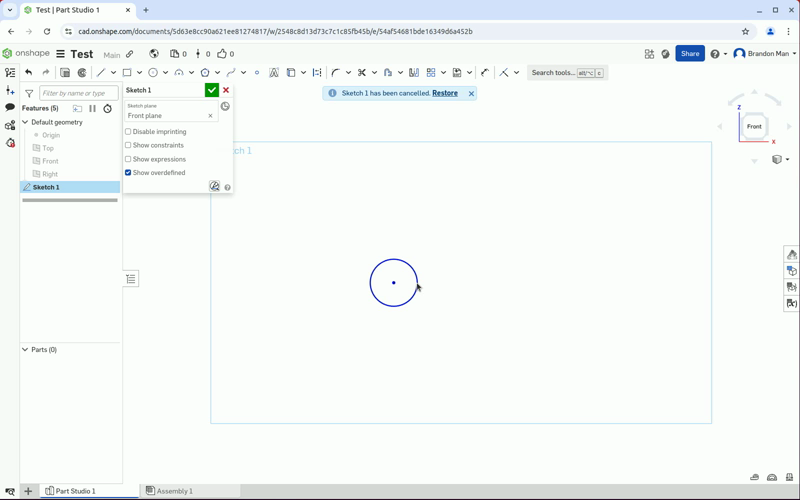
key_down(shift)
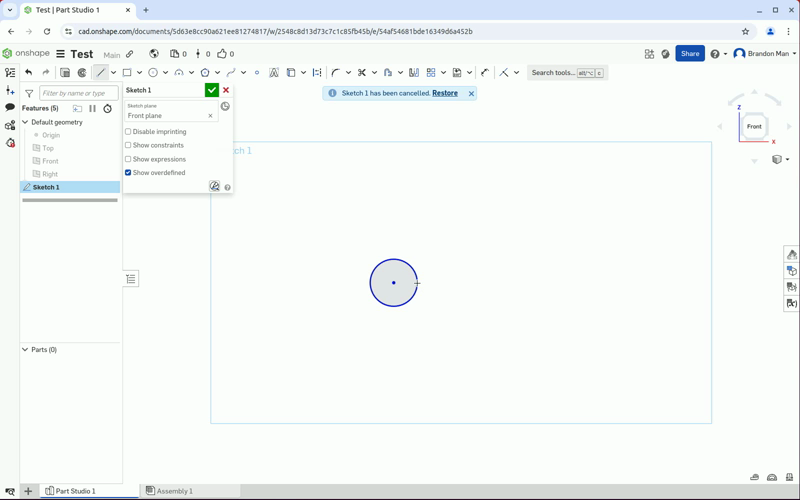
mouse_move(393, 327)
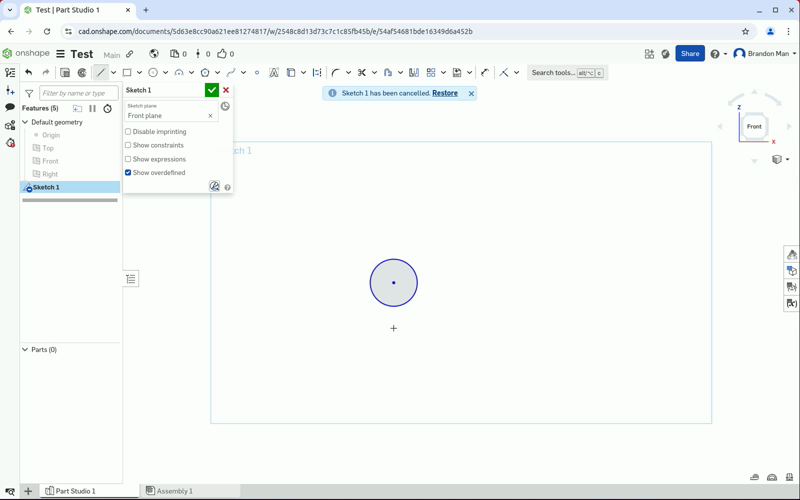
click(393, 327)
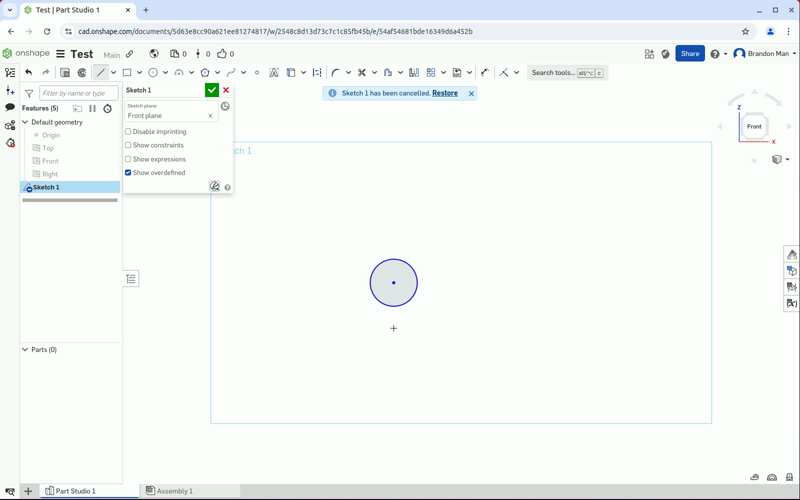
key_up(shift)
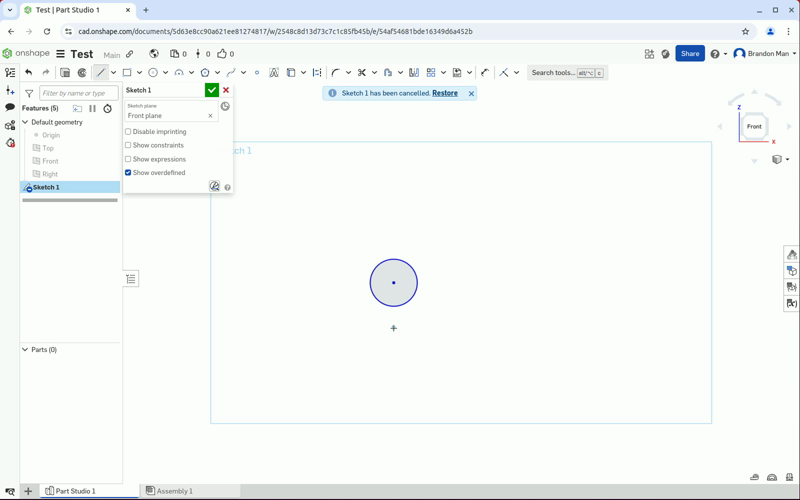
key_down(shift)
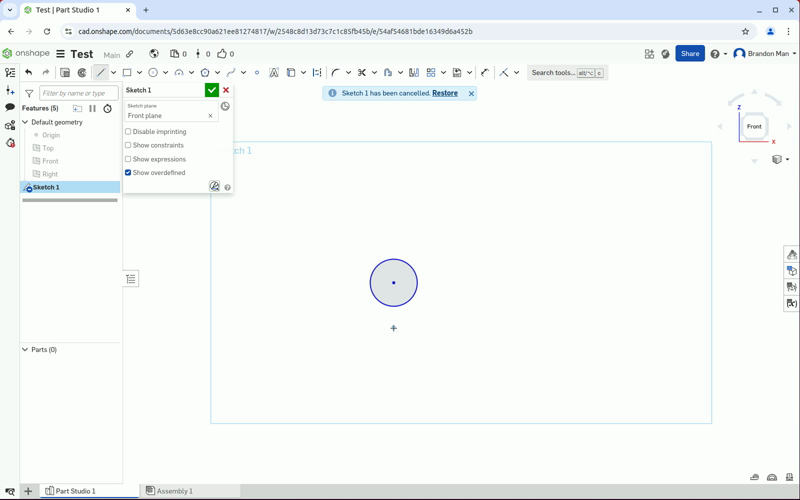
mouse_move(527, 327)
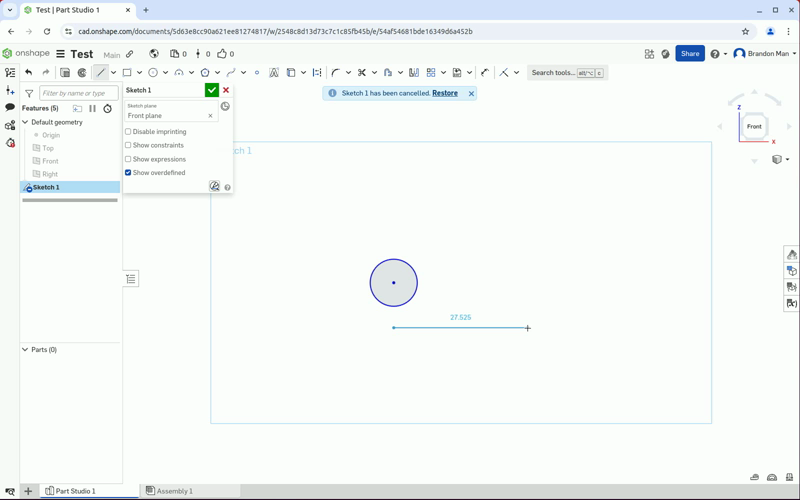
click(527, 327)
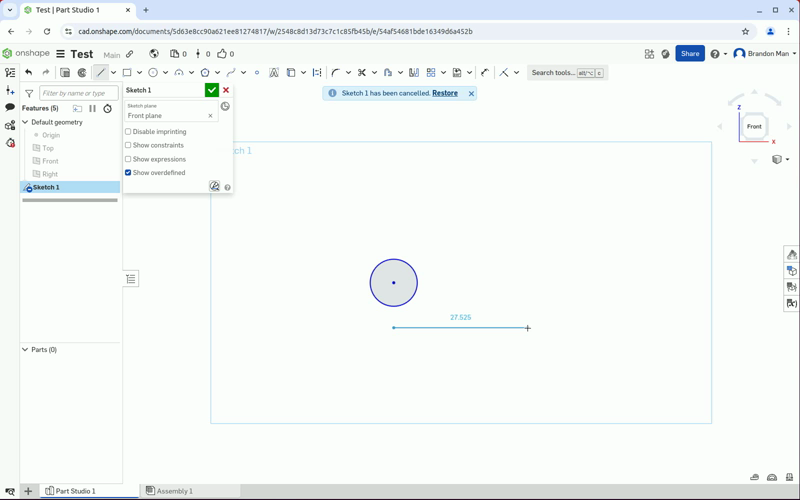
key_up(shift)
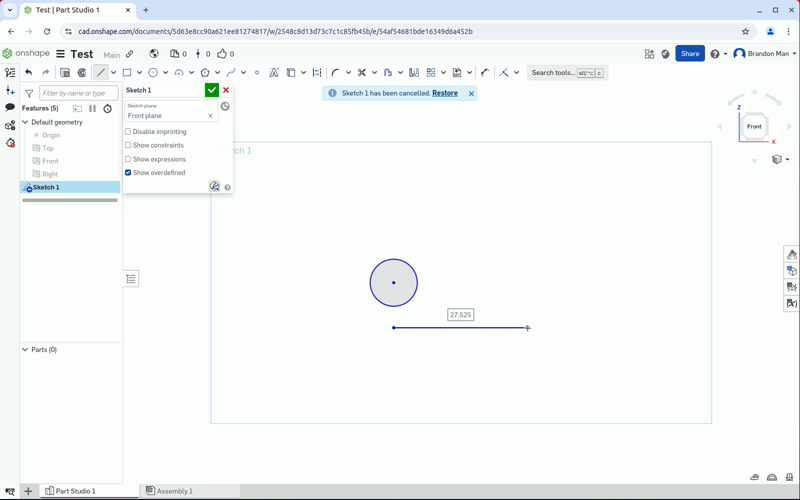
key(esc)
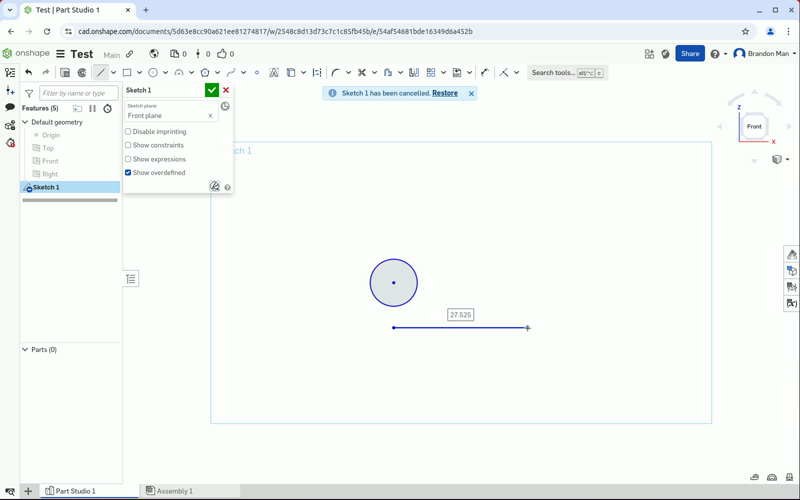
key(a)
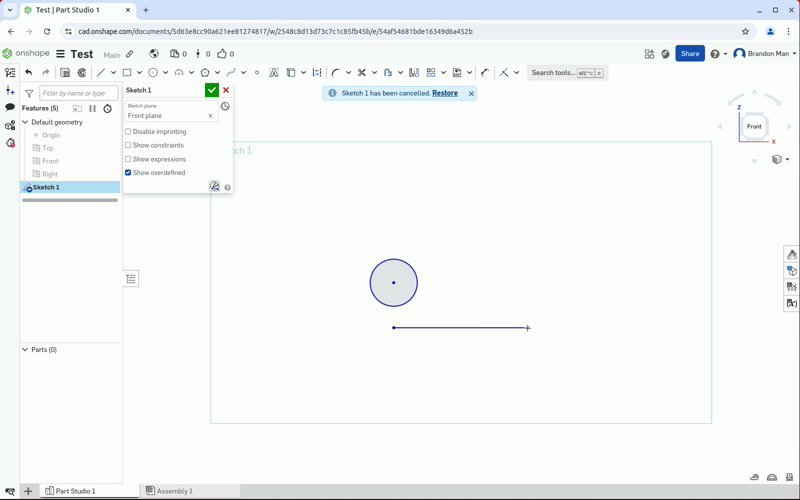
mouse_move(527, 327)
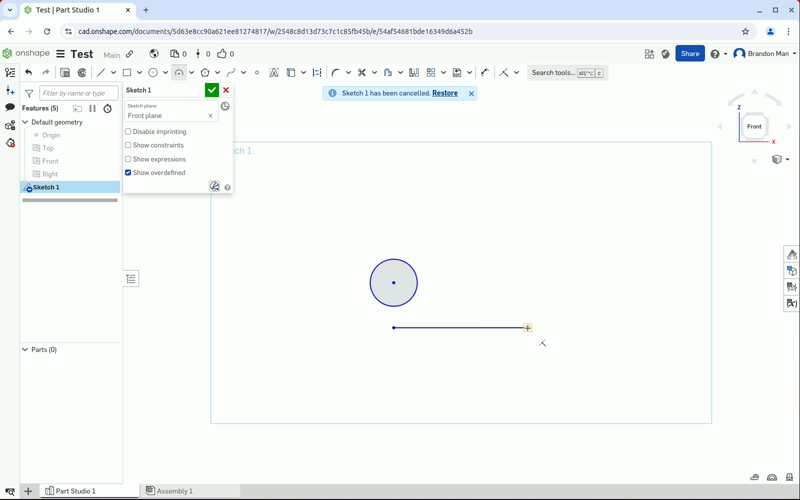
click(527, 327)
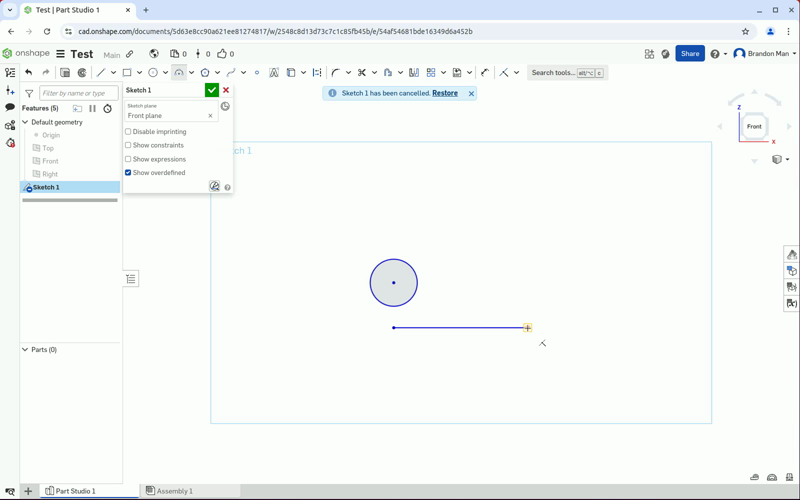
key_down(shift)
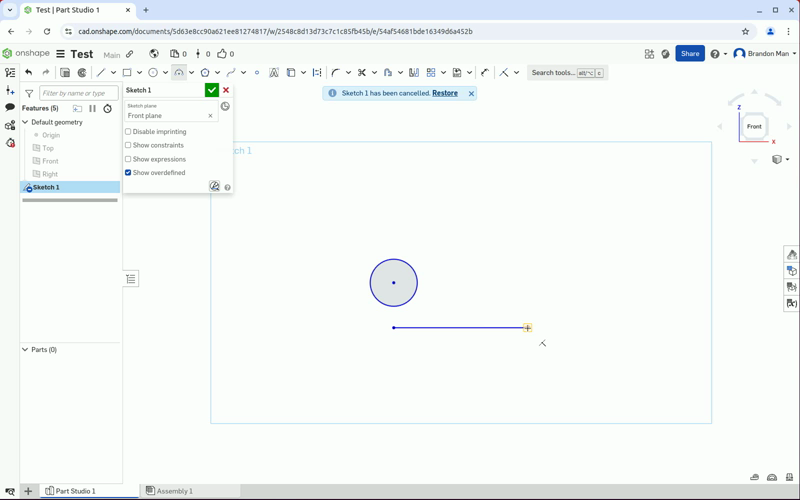
mouse_move(527, 238)
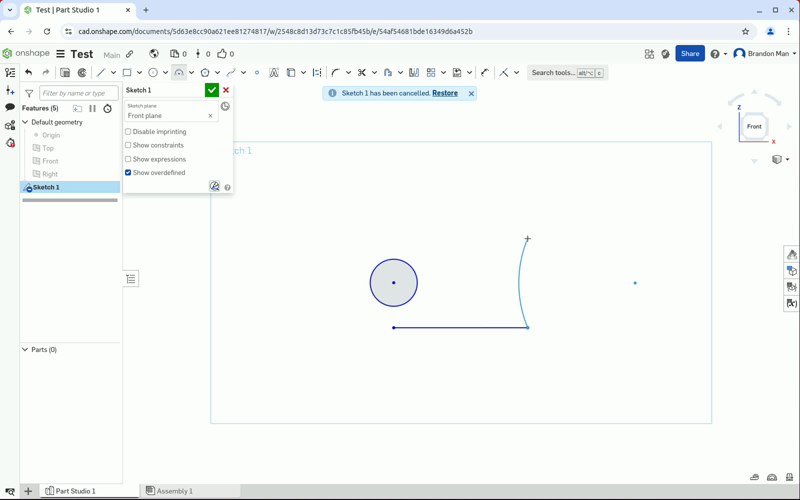
click(527, 238)
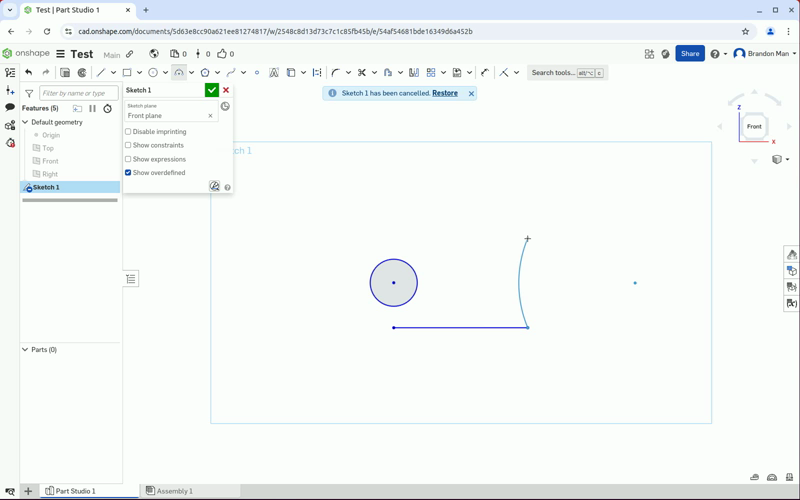
mouse_move(572, 282)
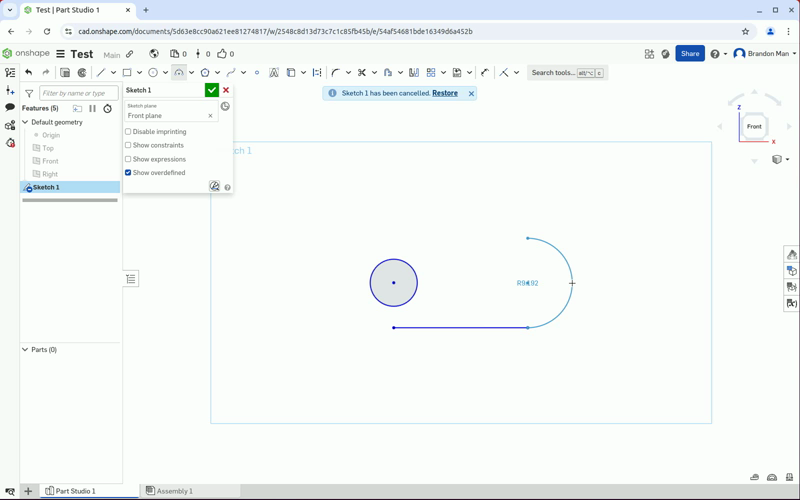
click(572, 282)
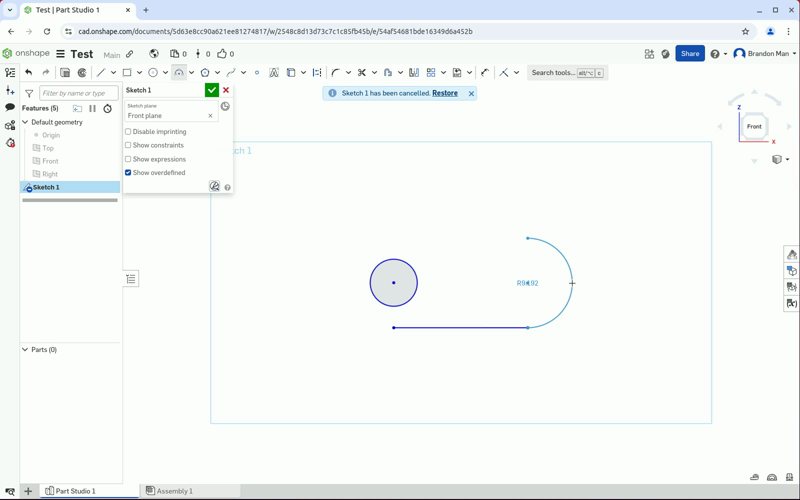
key_up(shift)
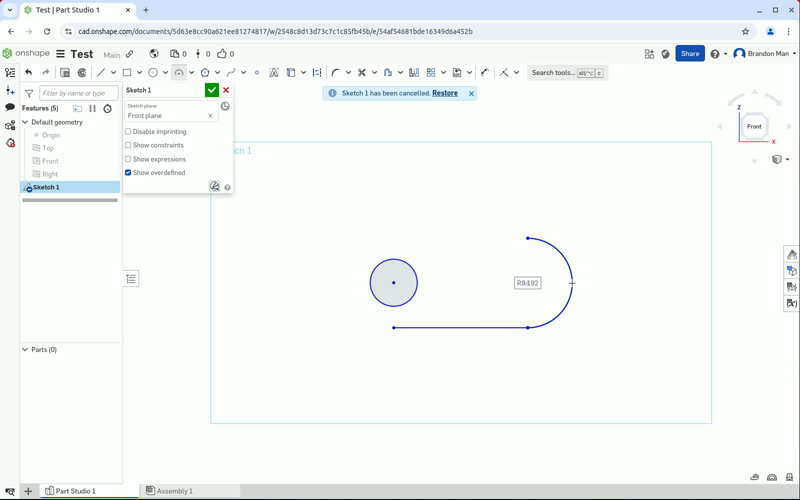
key(esc)
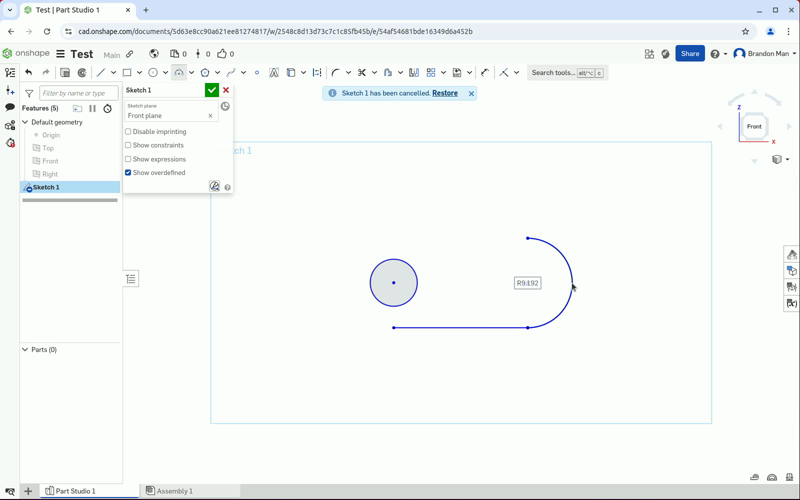
key(l)
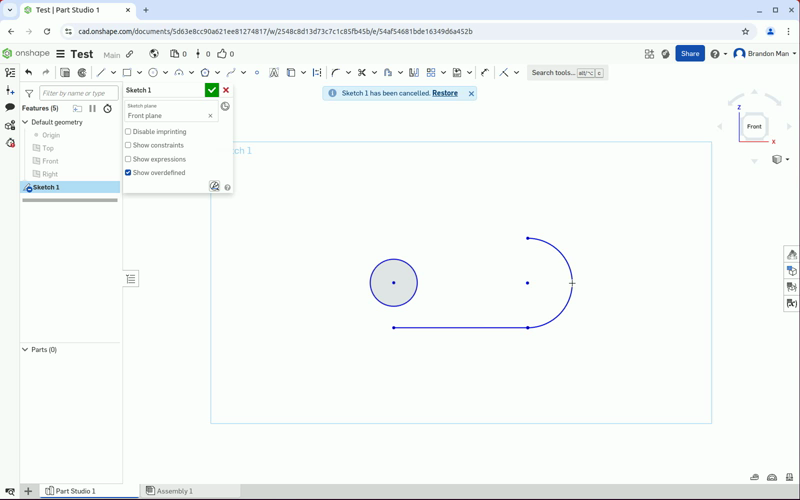
mouse_move(527, 238)
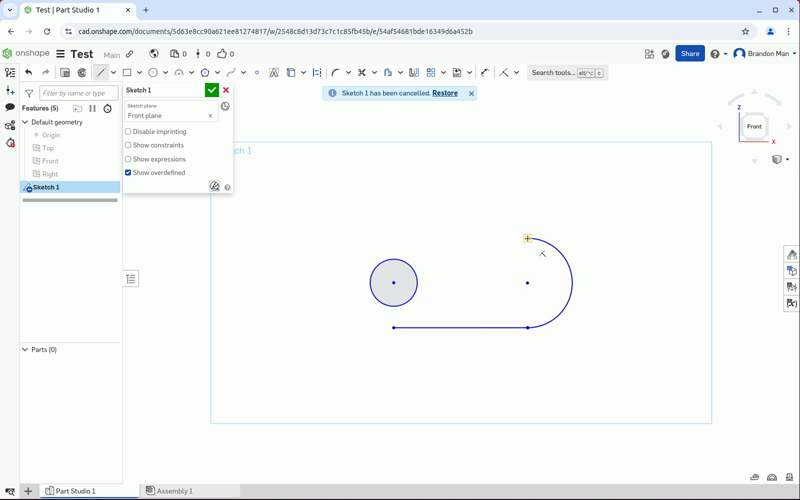
click(527, 238)
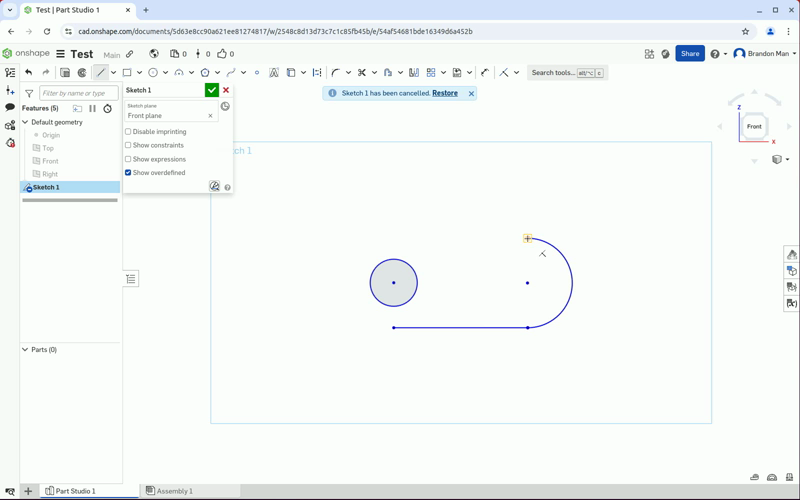
key_down(shift)
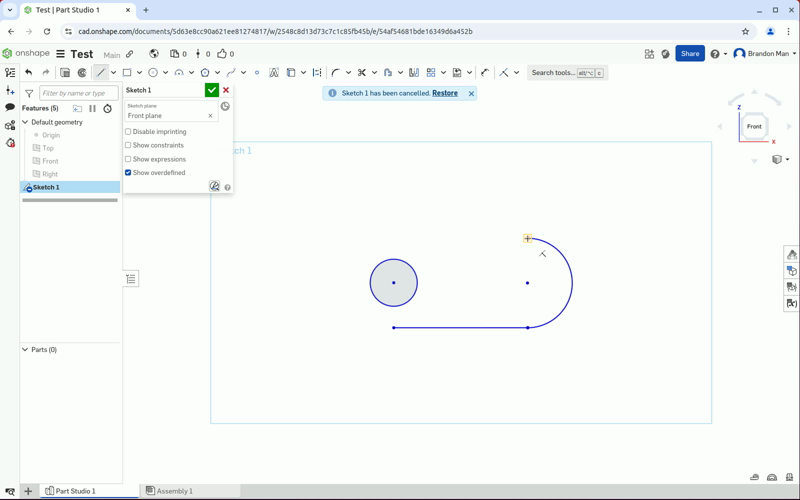
mouse_move(393, 238)
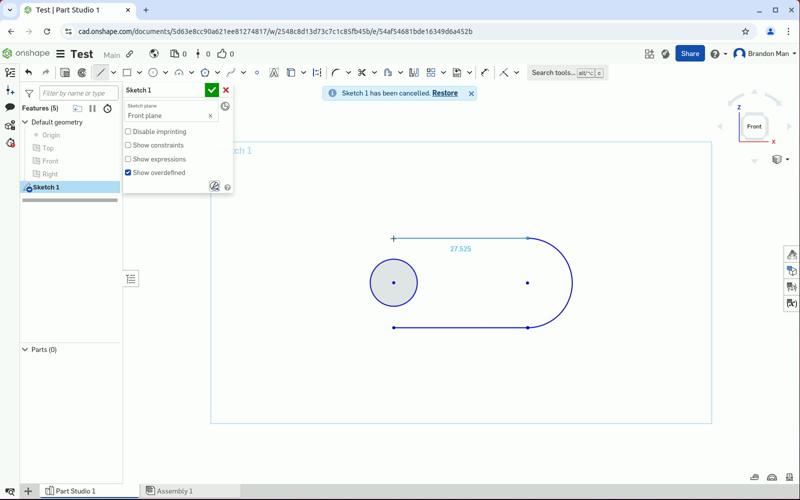
click(393, 238)
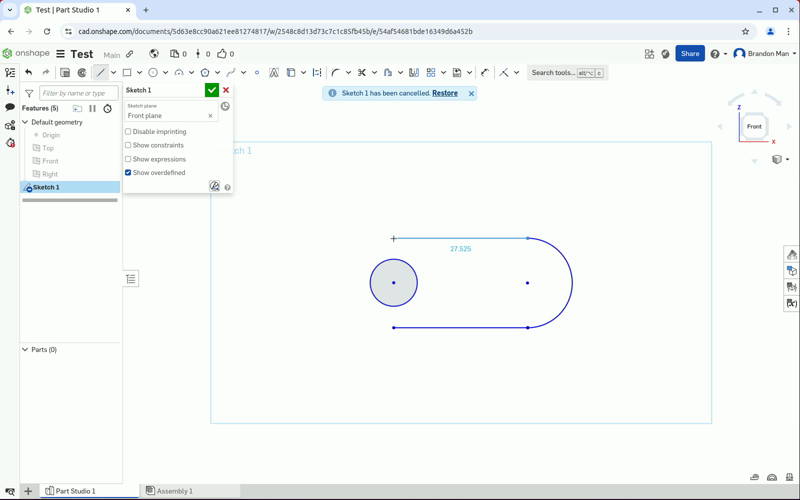
key_up(shift)
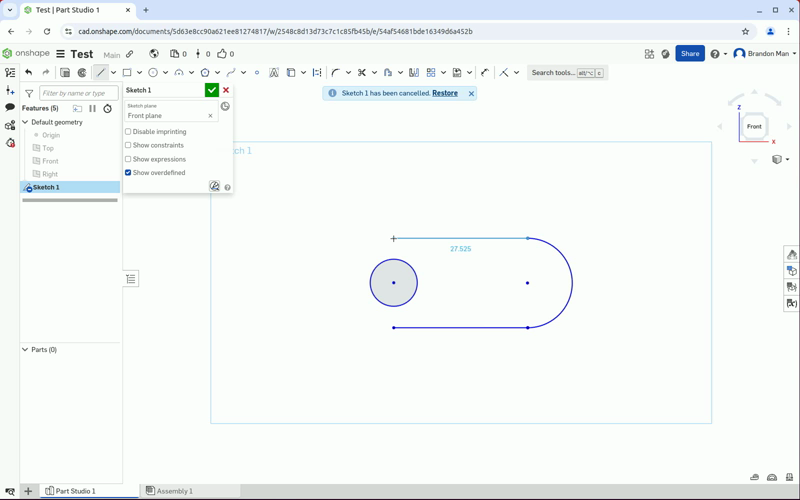
key(esc)
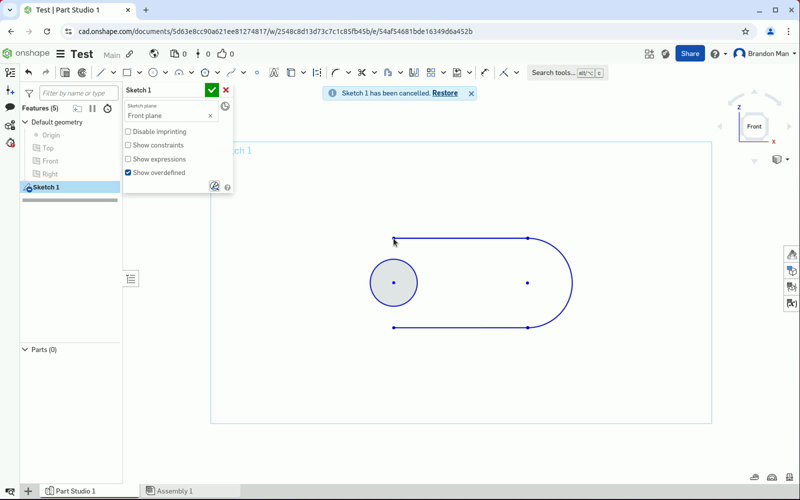
key(a)
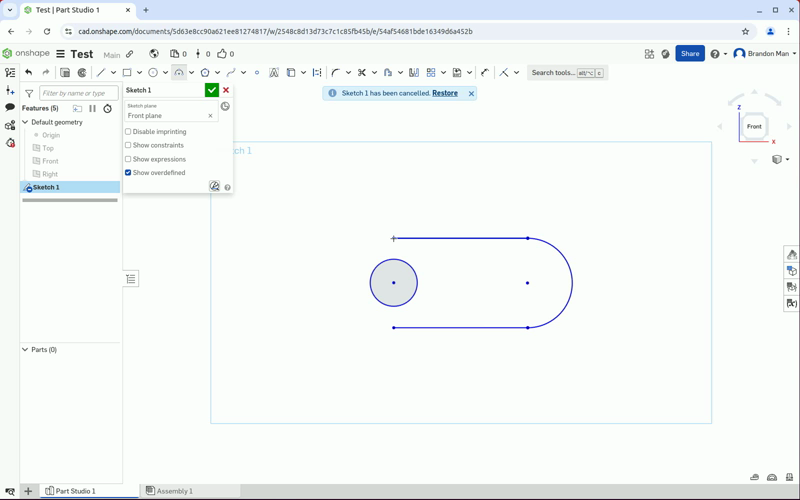
mouse_move(393, 238)
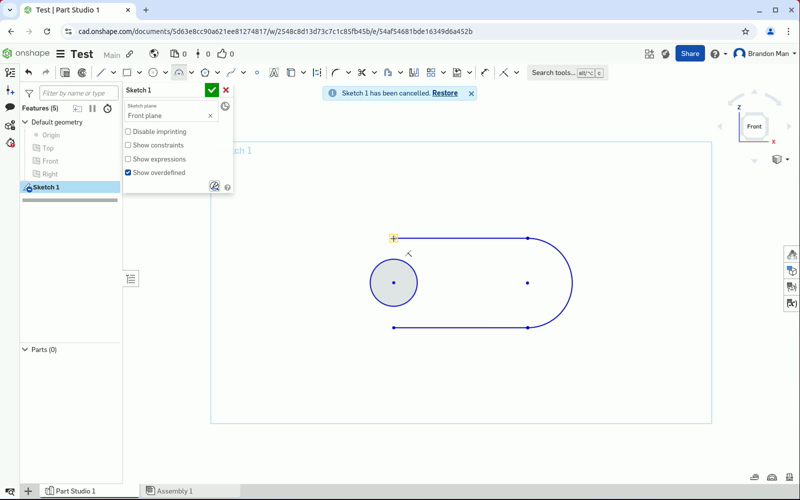
click(393, 238)
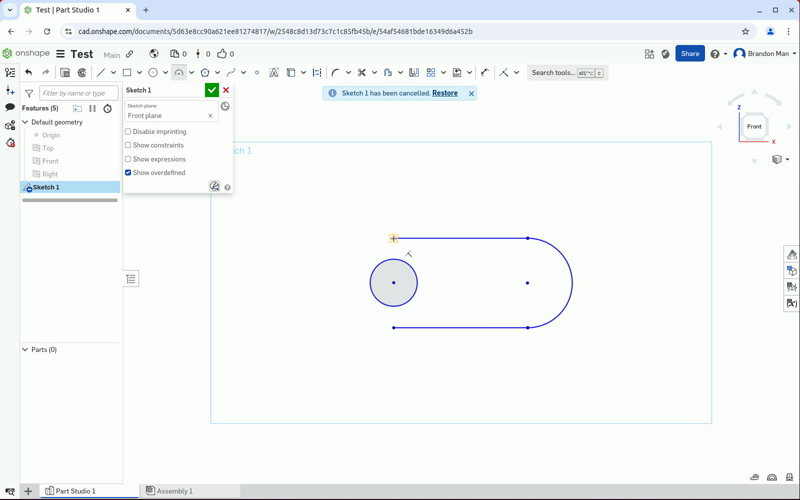
mouse_move(393, 327)
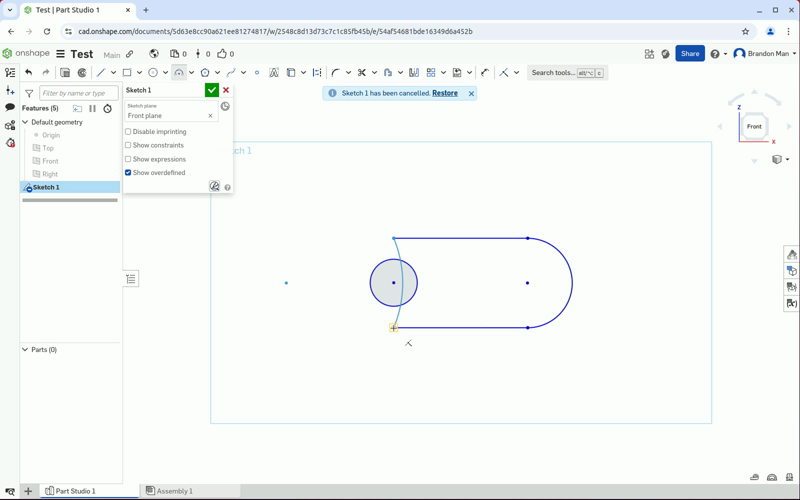
click(393, 327)
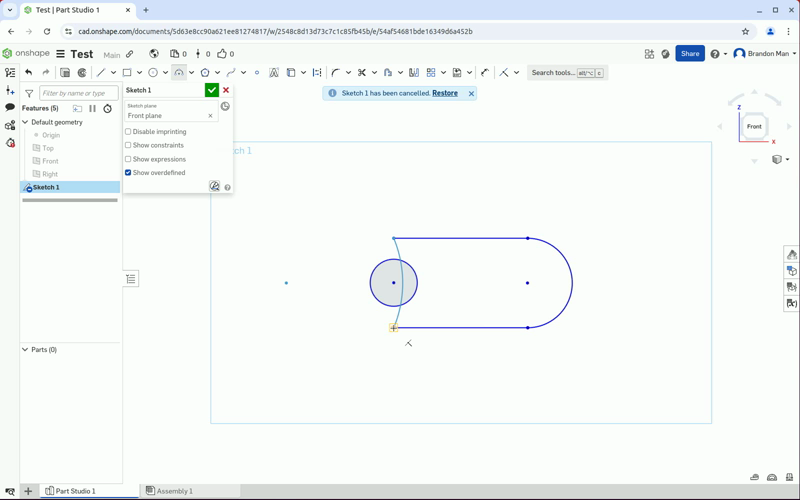
key_down(shift)
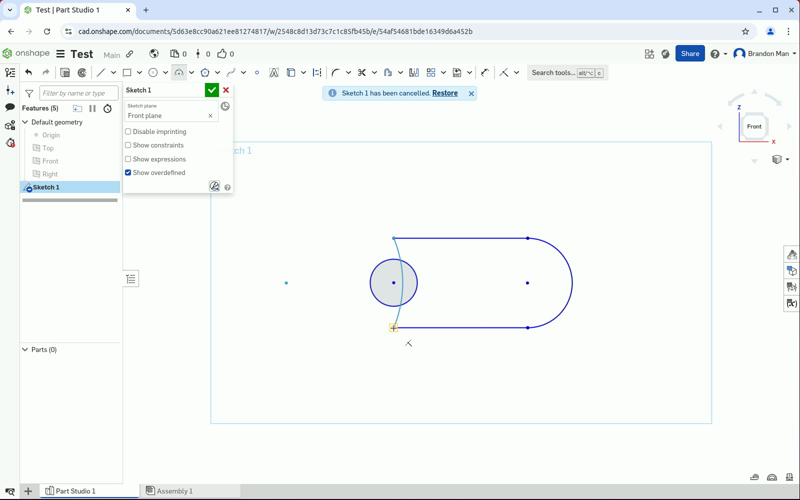
mouse_move(438, 282)
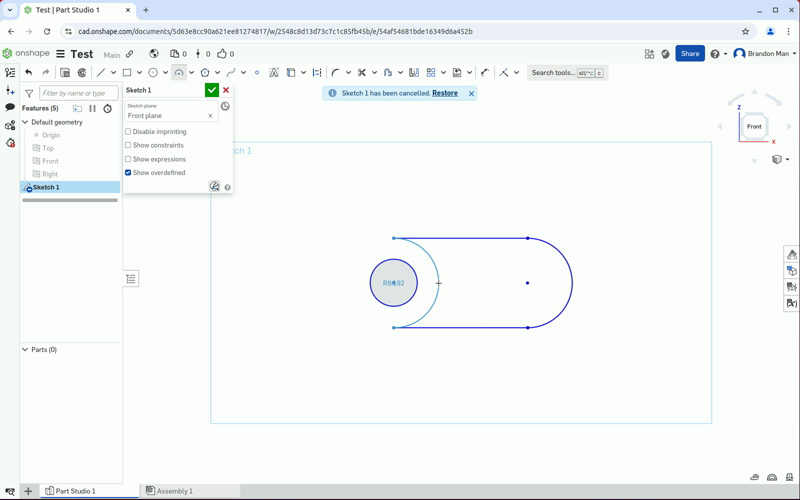
click(438, 282)
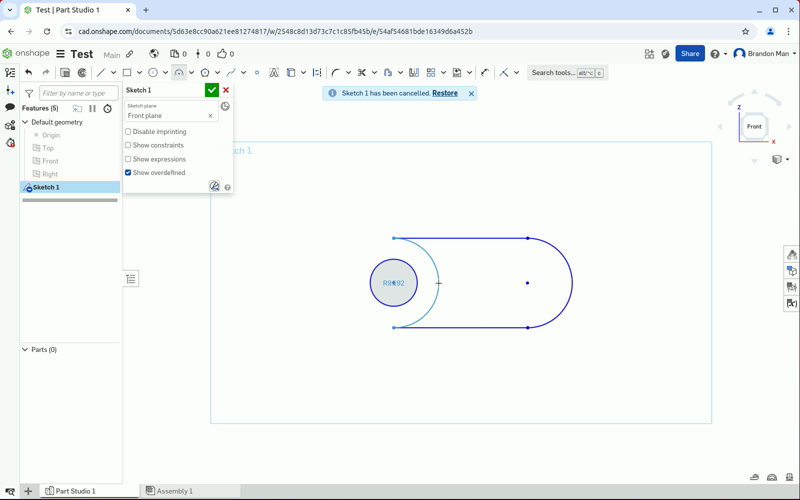
key_up(shift)
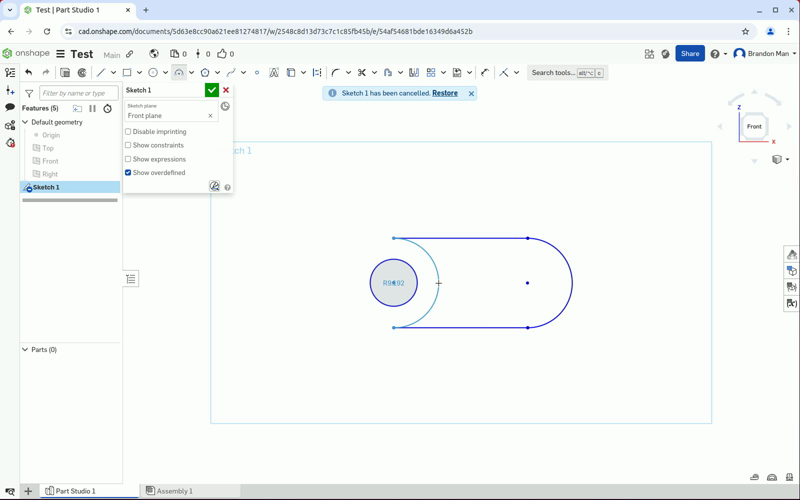
key(esc)
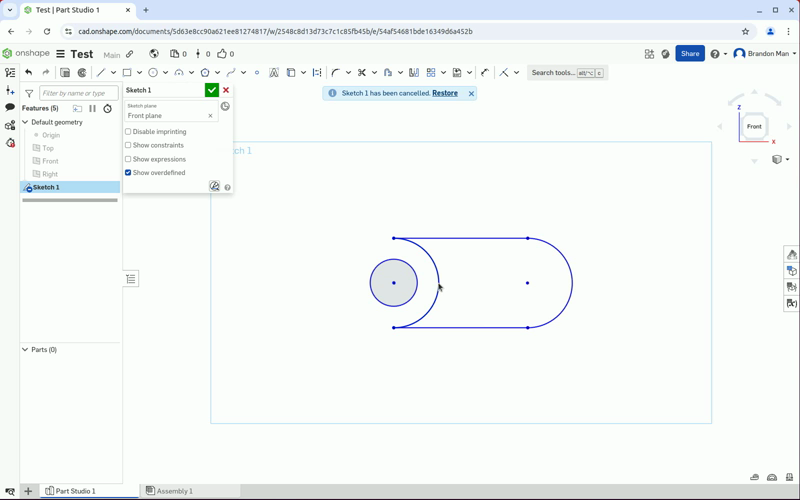
key(c)
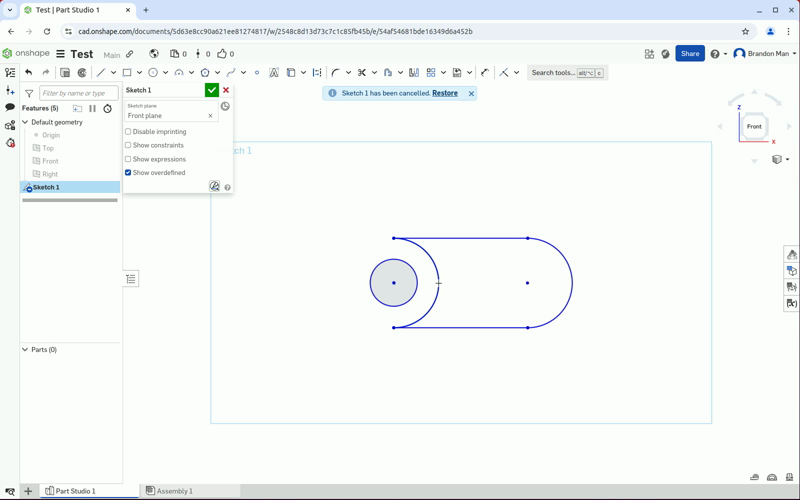
key_down(shift)
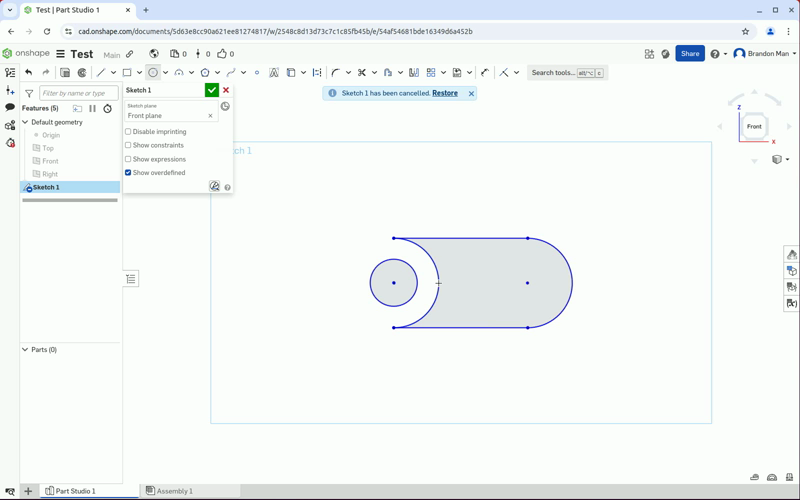
mouse_move(527, 282)
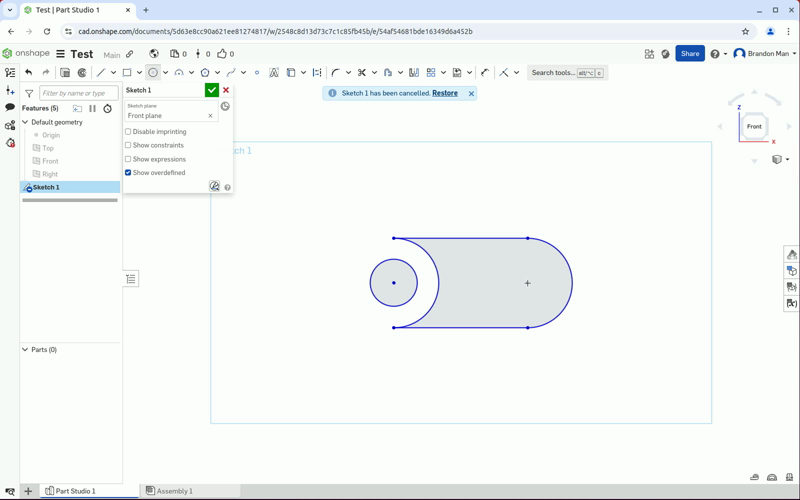
click(527, 282)
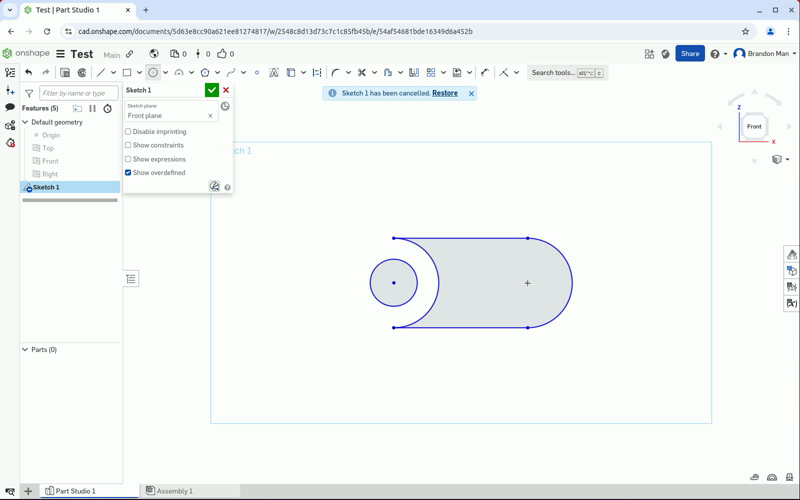
key_up(shift)
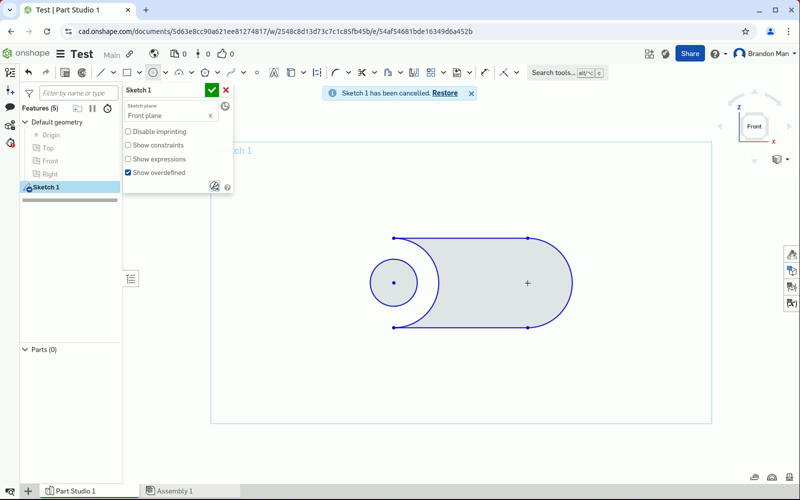
mouse_move(551, 282)
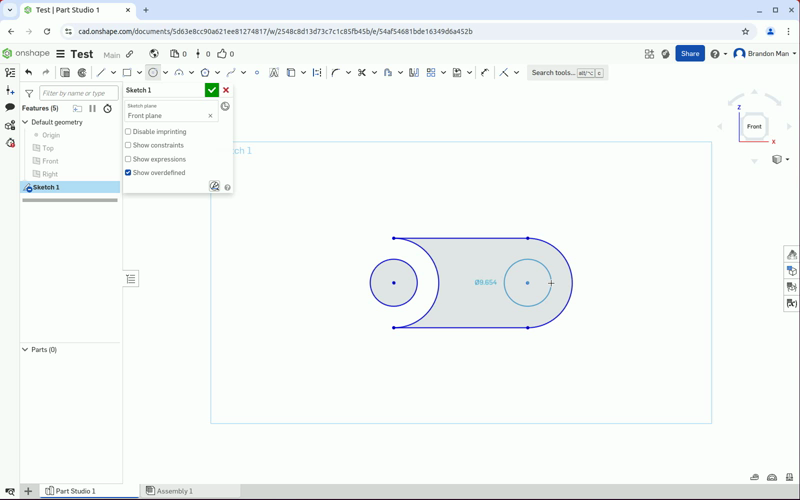
click(551, 282)
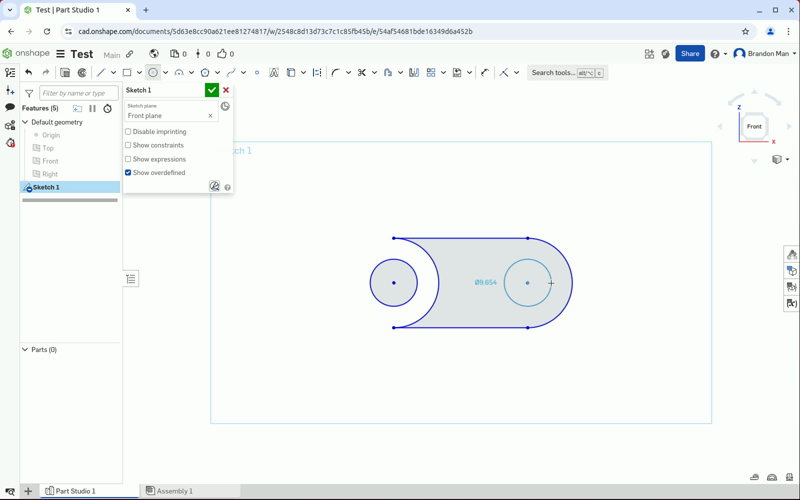
key(esc)
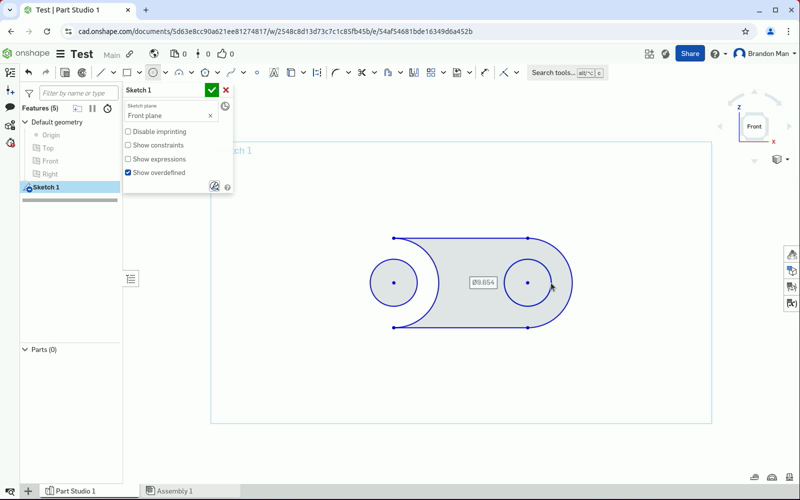
mouse_move(444, 288)
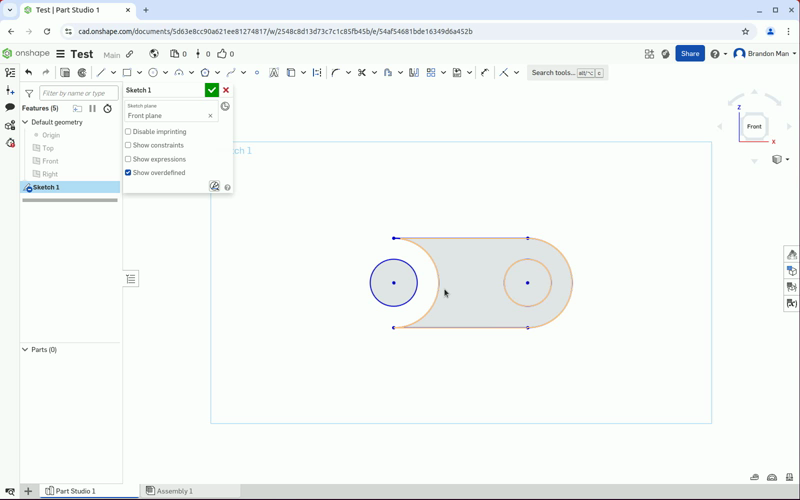
click(444, 288)
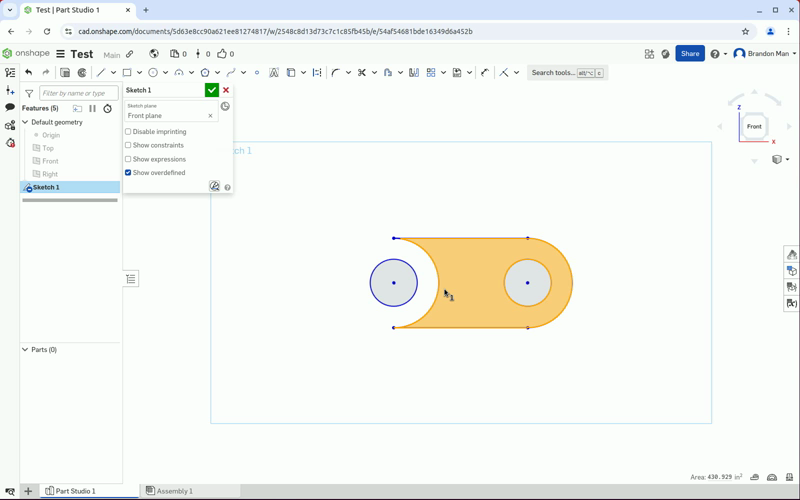
mouse_move(73, 352)
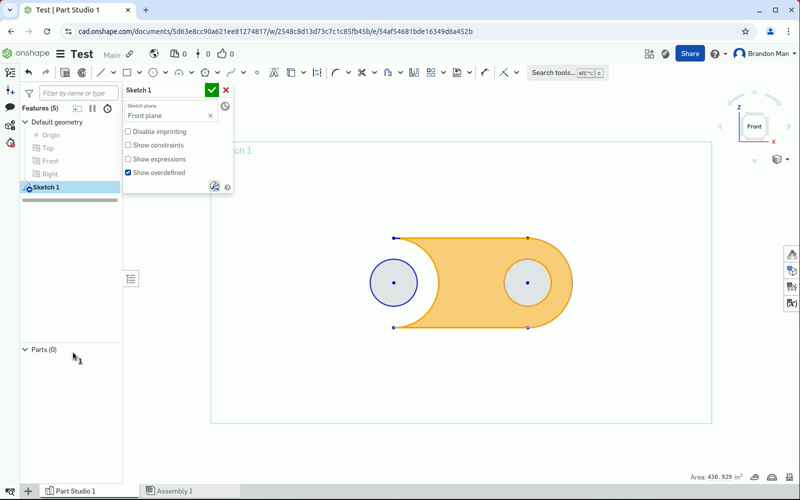
key(shift+y)
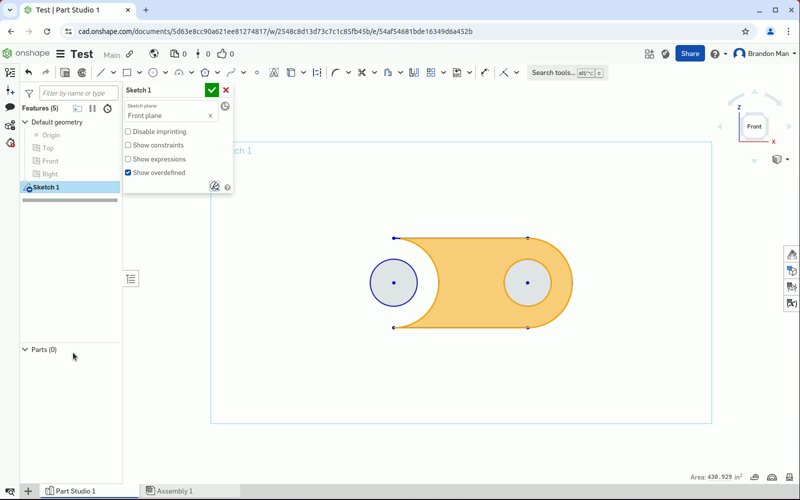
key(shift+e)
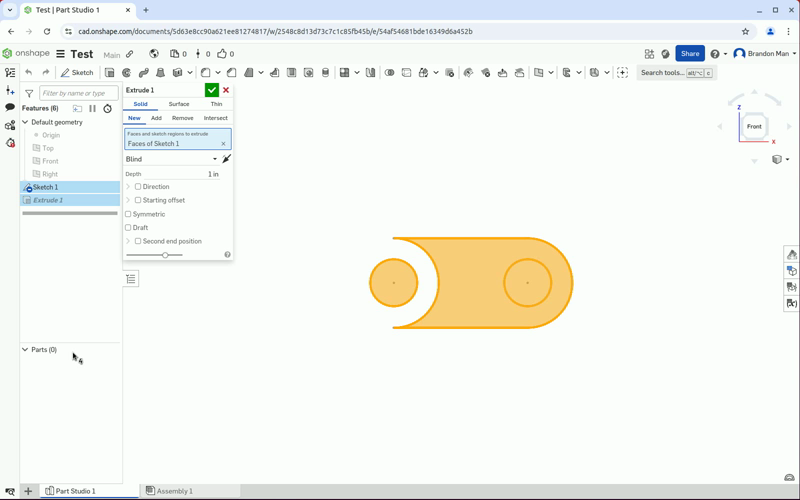
mouse_move(143, 106)
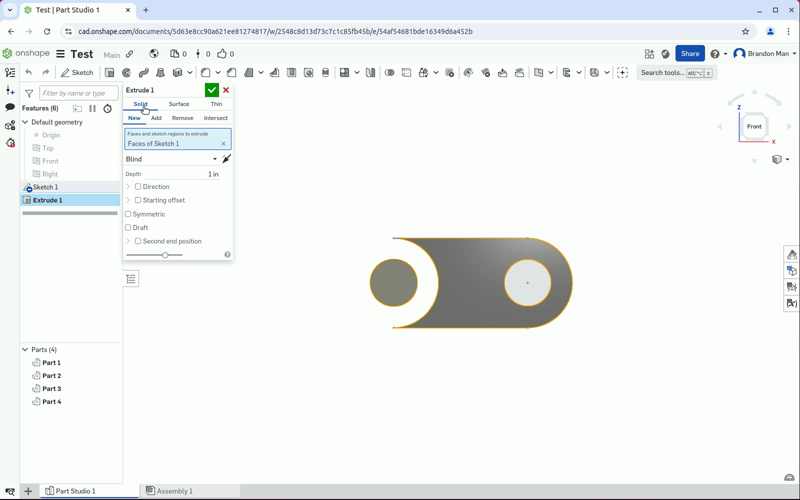
click(143, 106)
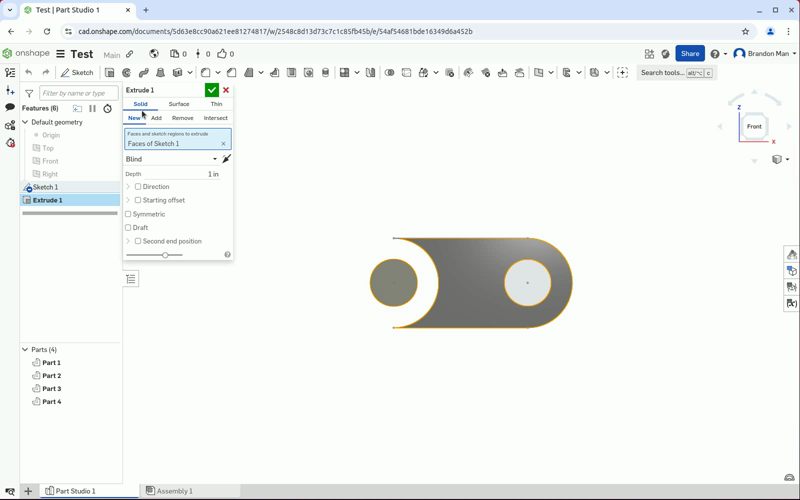
mouse_move(137, 120)
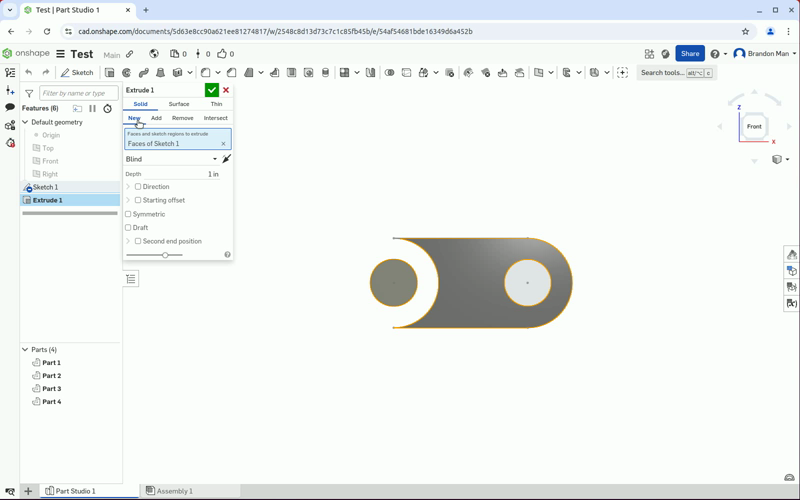
click(137, 120)
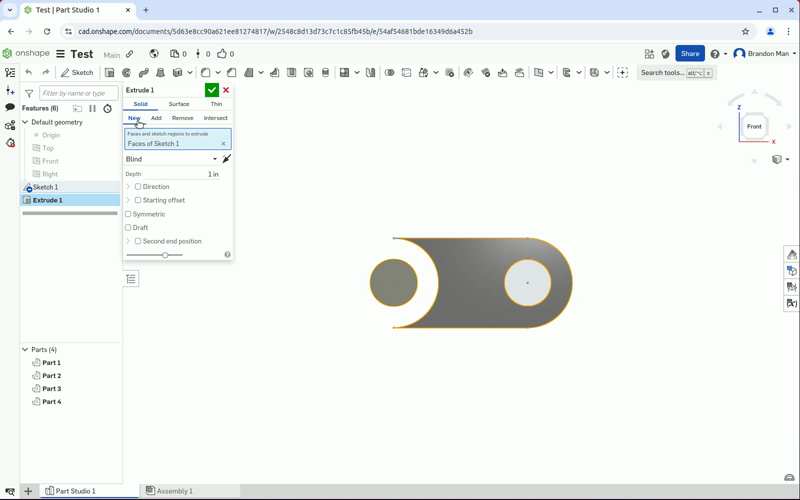
key(tab, 4)
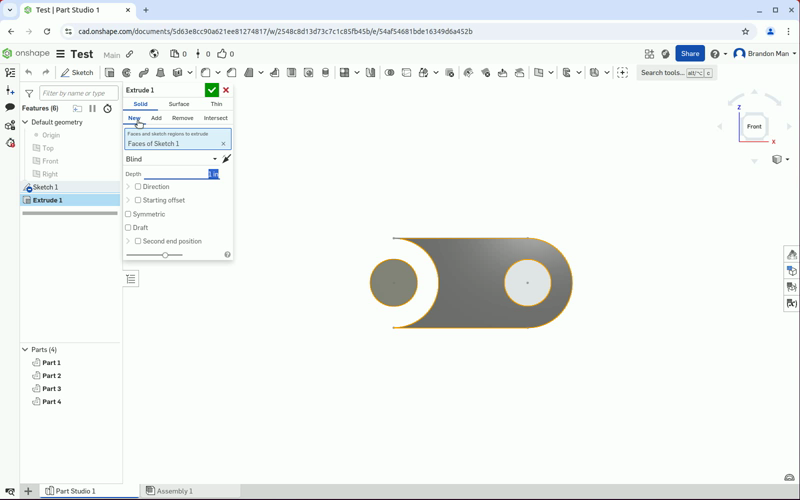
text(4.574)
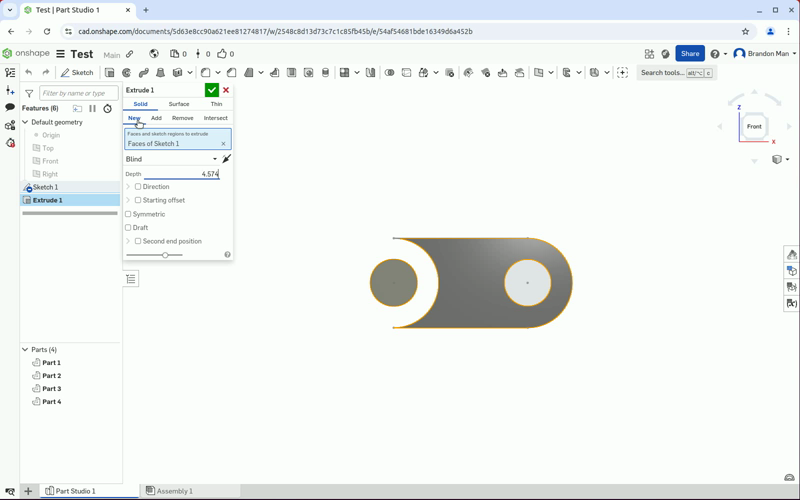
key(enter)
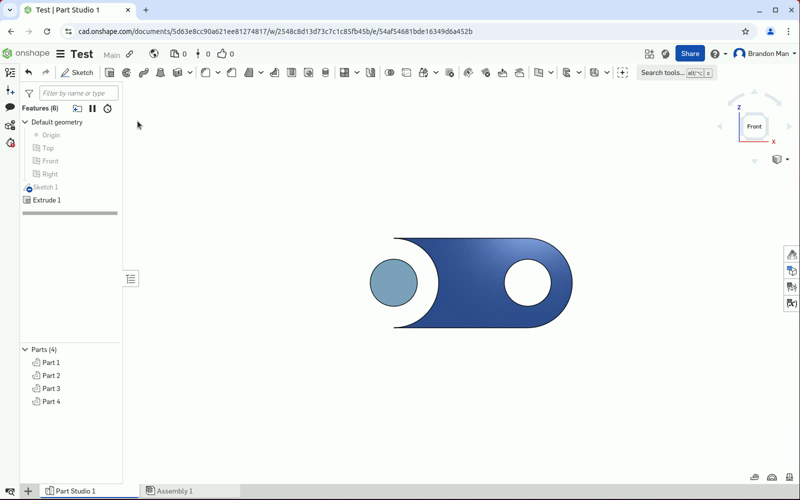
key(shift+h)
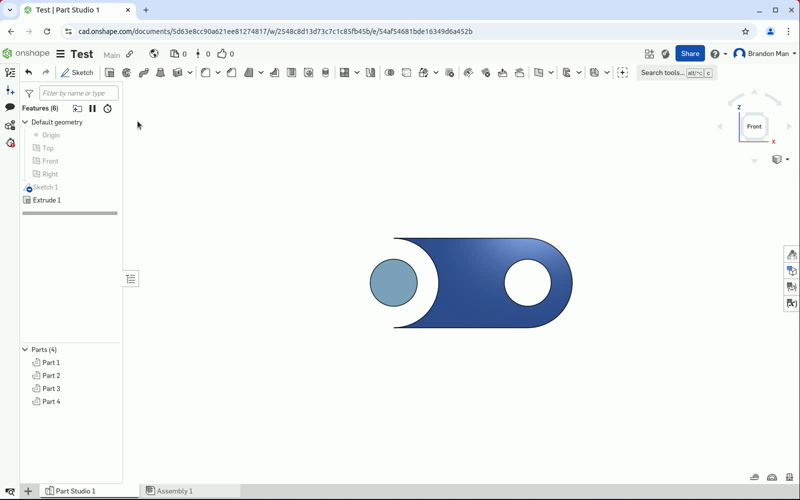
key(shift+h)
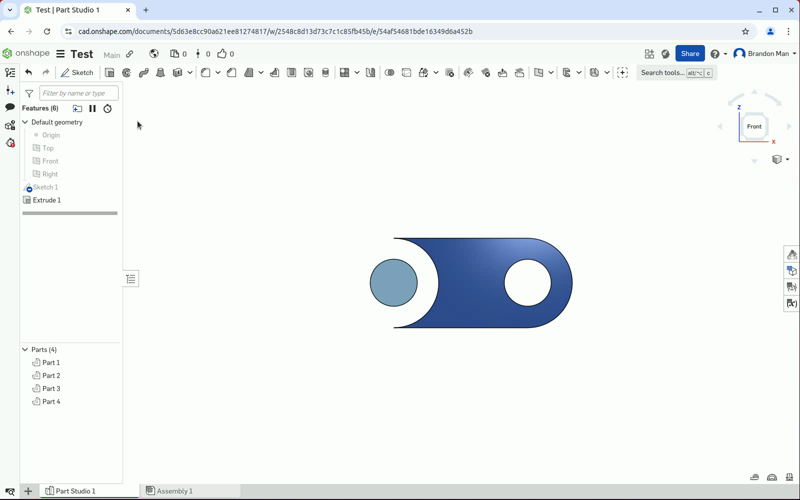
mouse_move(73, 189)
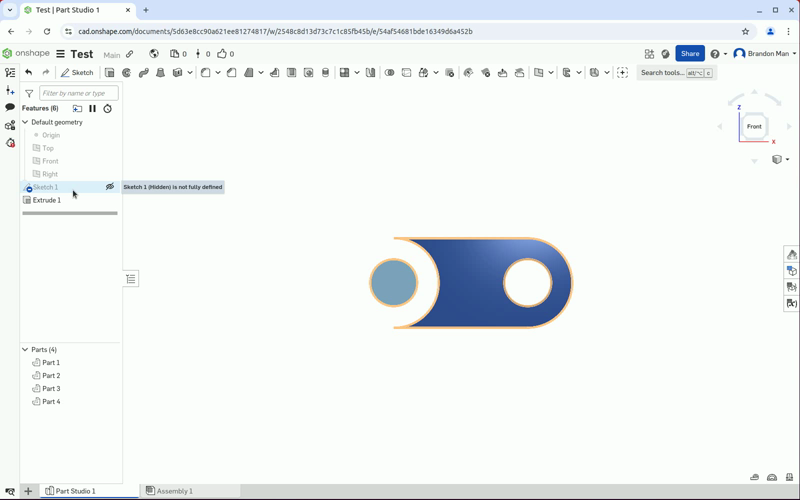
click(73, 189)
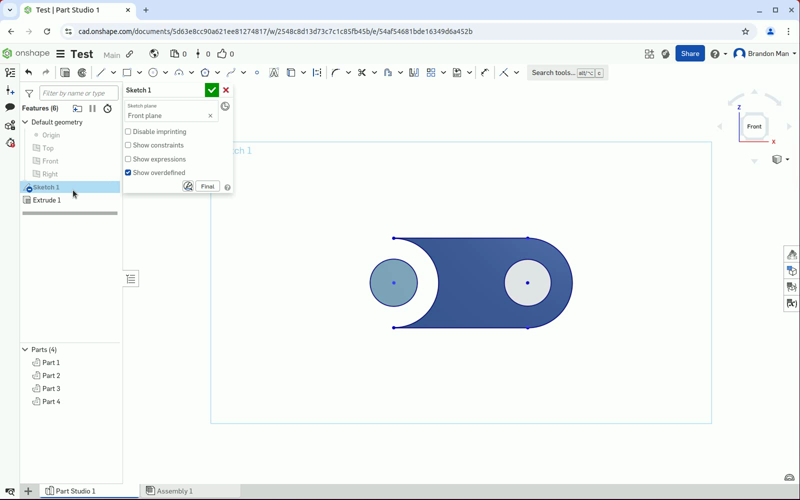
mouse_move(229, 92)
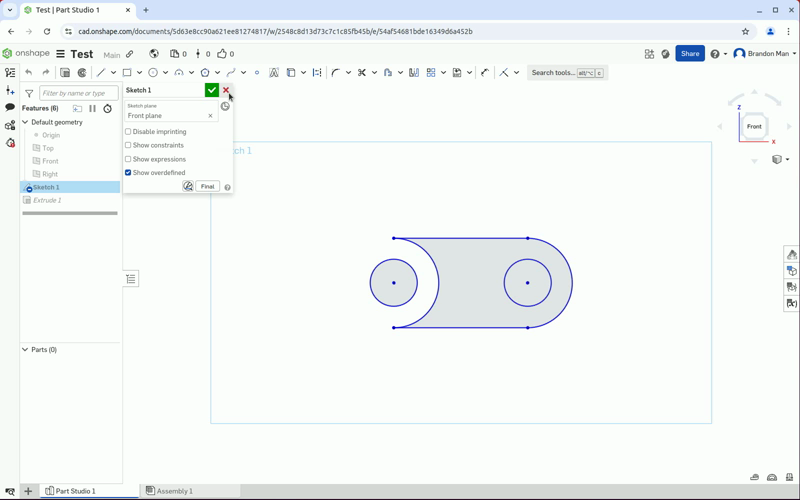
click(229, 92)
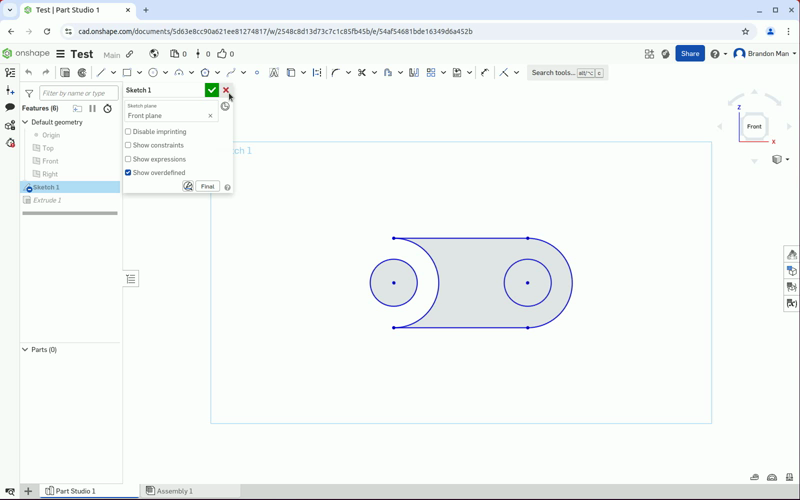
key(shift+s)
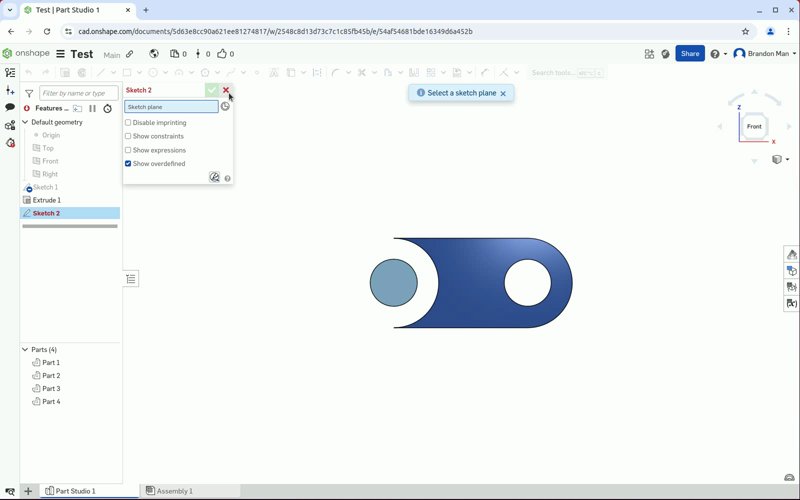
mouse_move(73, 163)
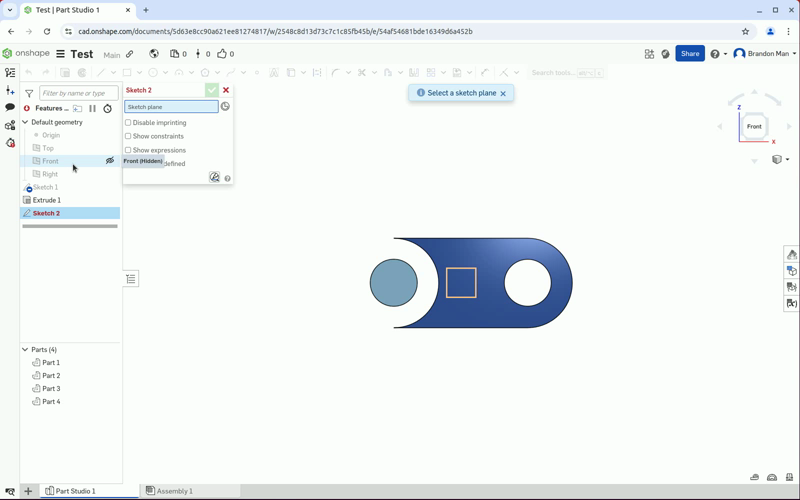
click(73, 163)
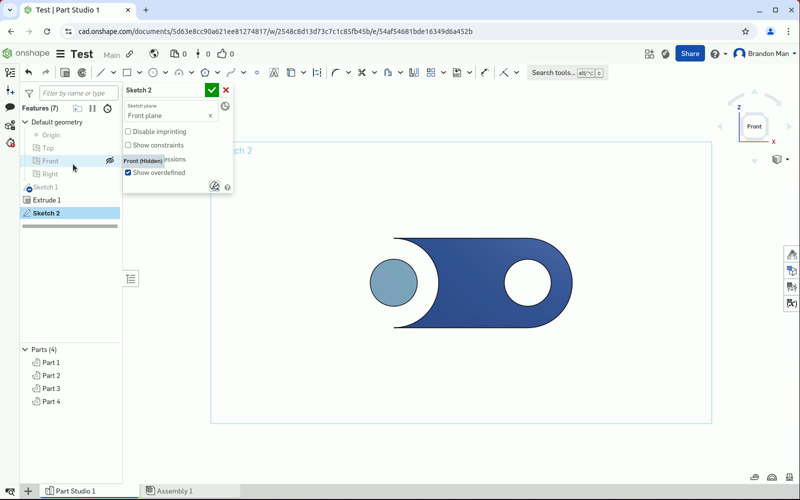
mouse_move(73, 352)
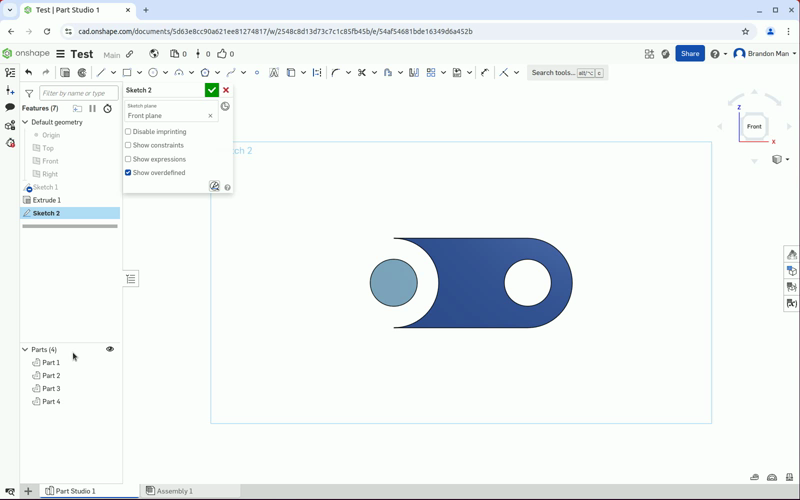
key(y)
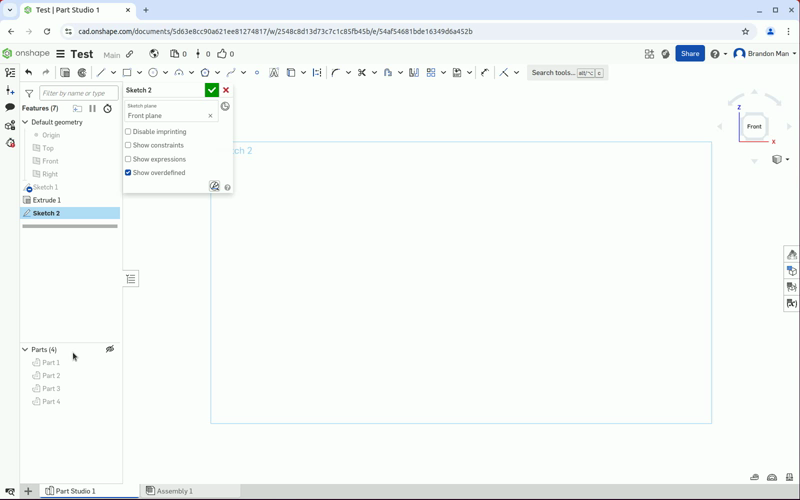
key(c)
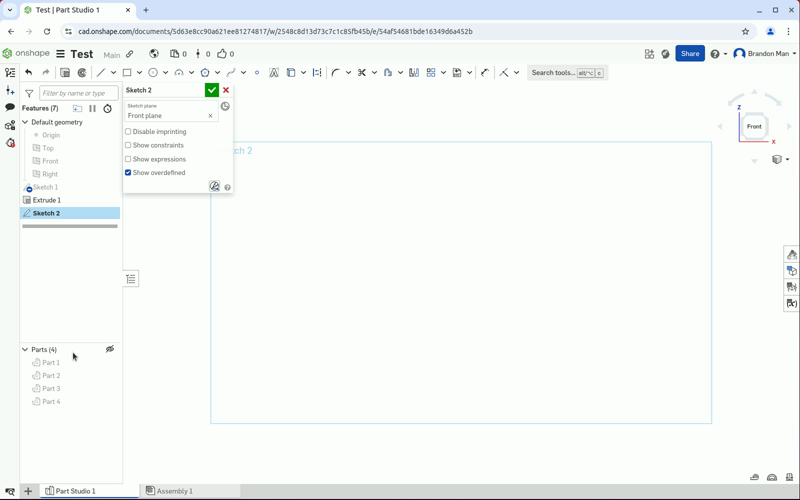
key_down(shift)
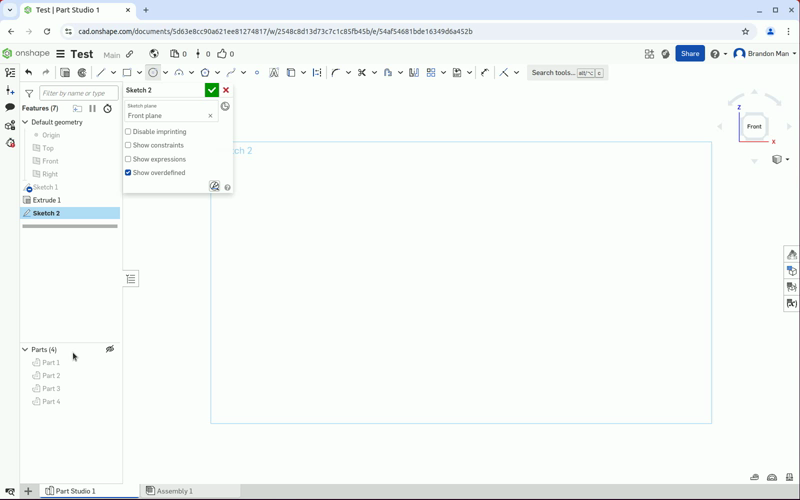
mouse_move(528, 282)
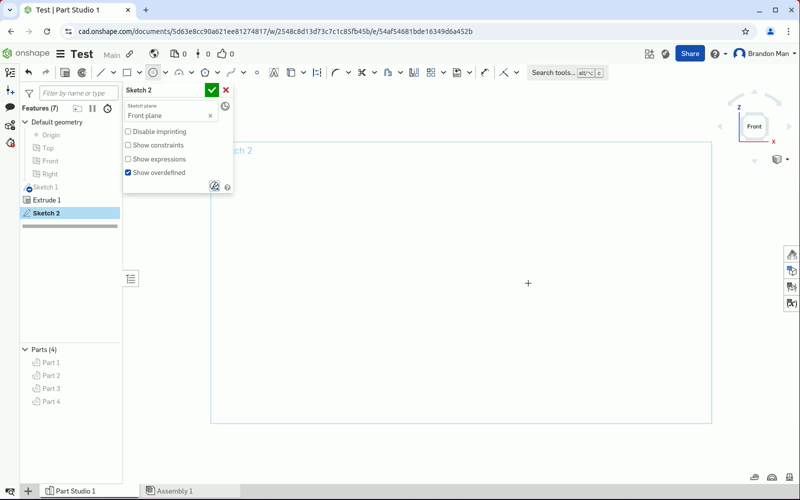
click(528, 282)
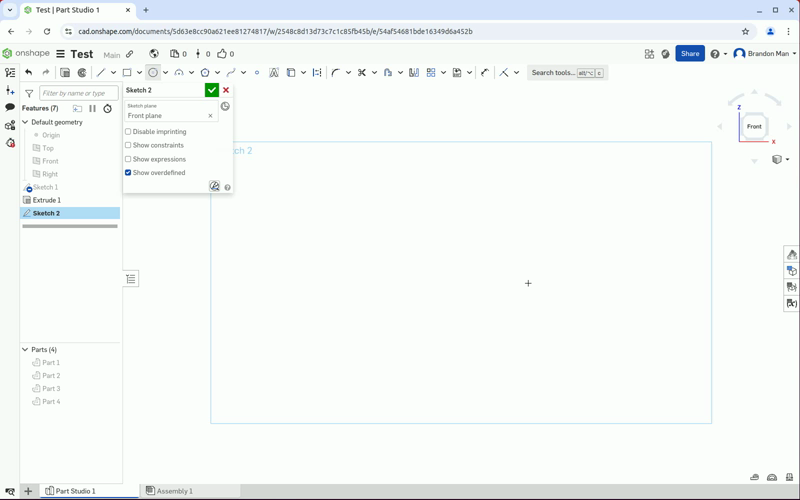
key_up(shift)
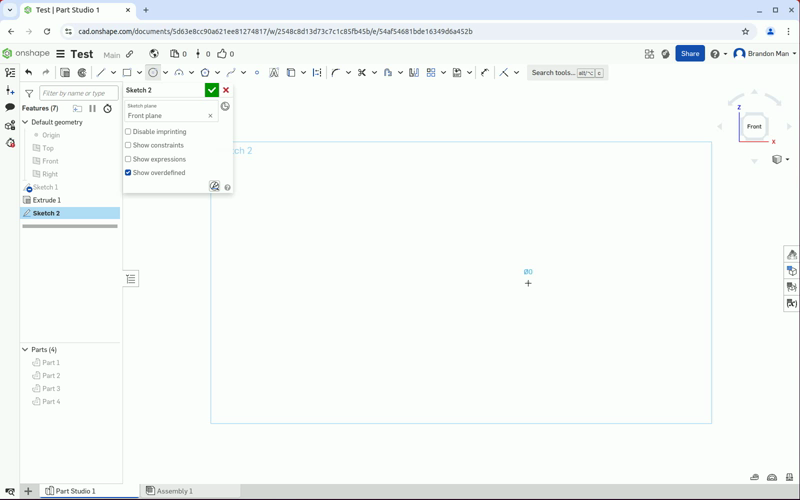
mouse_move(550, 282)
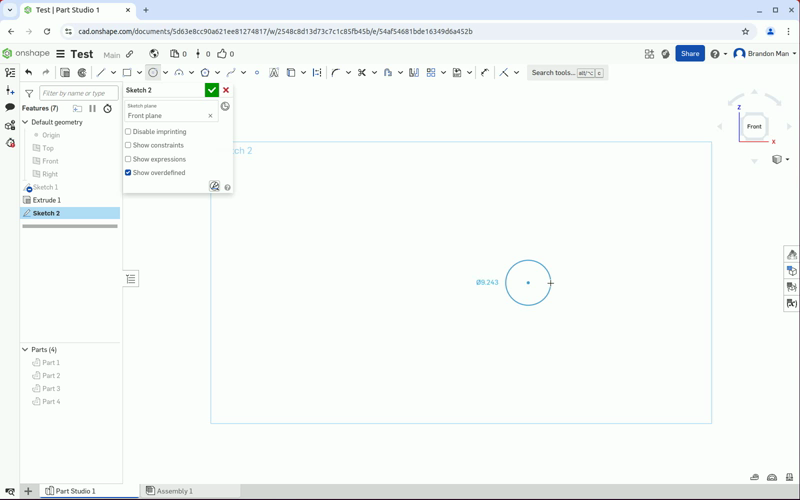
click(550, 282)
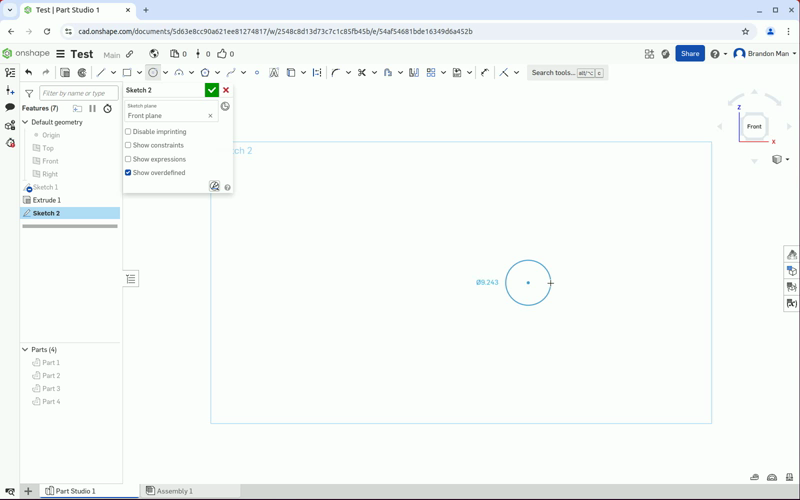
key(esc)
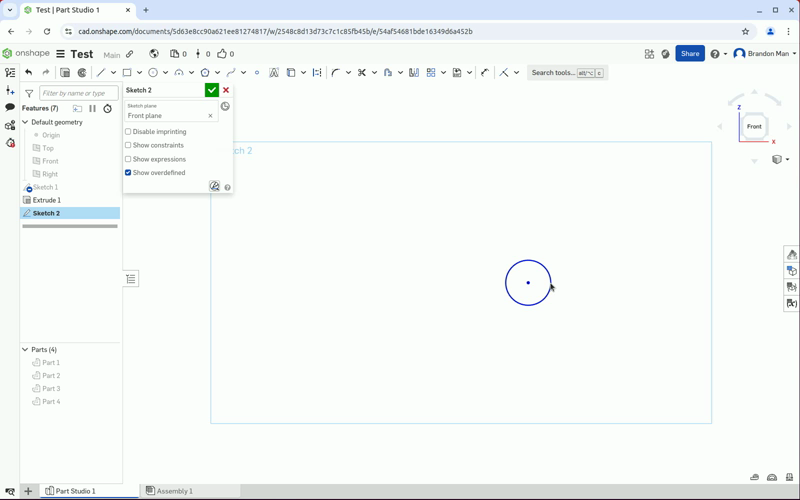
mouse_move(539, 289)
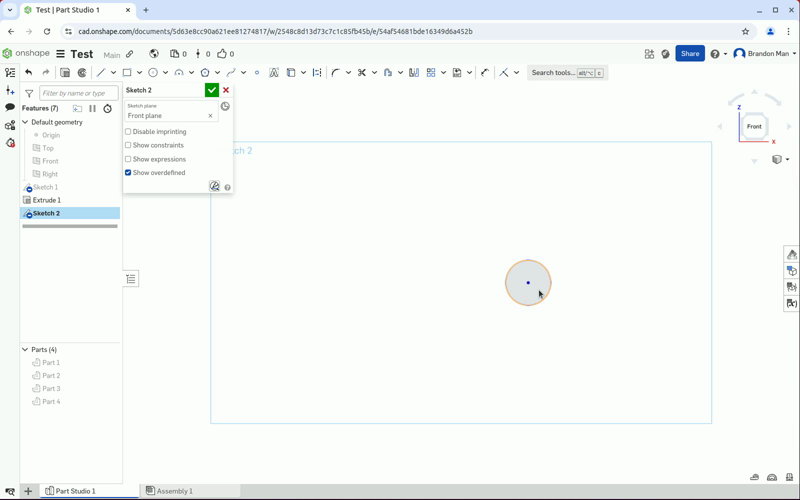
scroll(6)
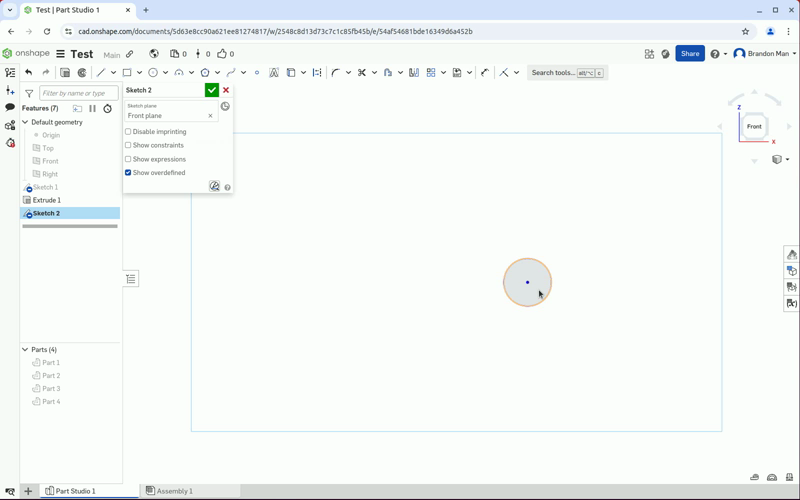
scroll(6)
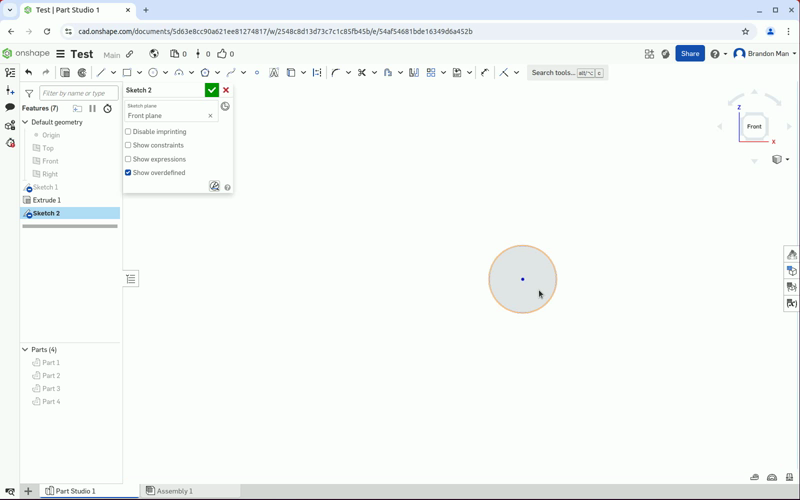
scroll(6)
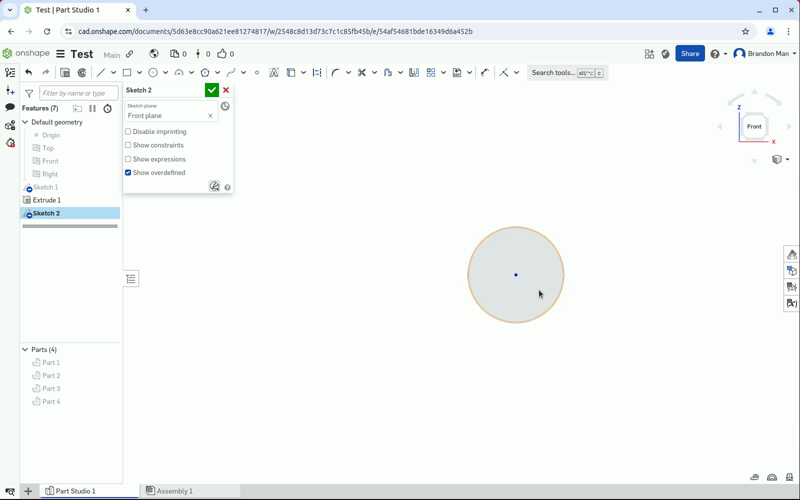
scroll(6)
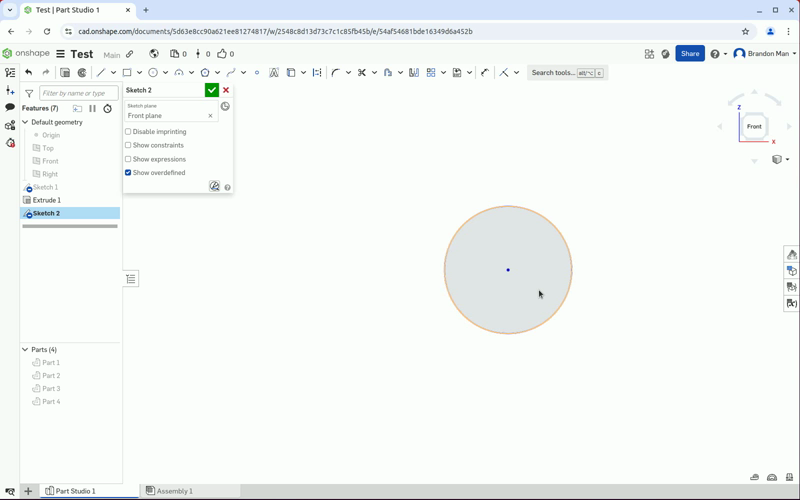
scroll(6)
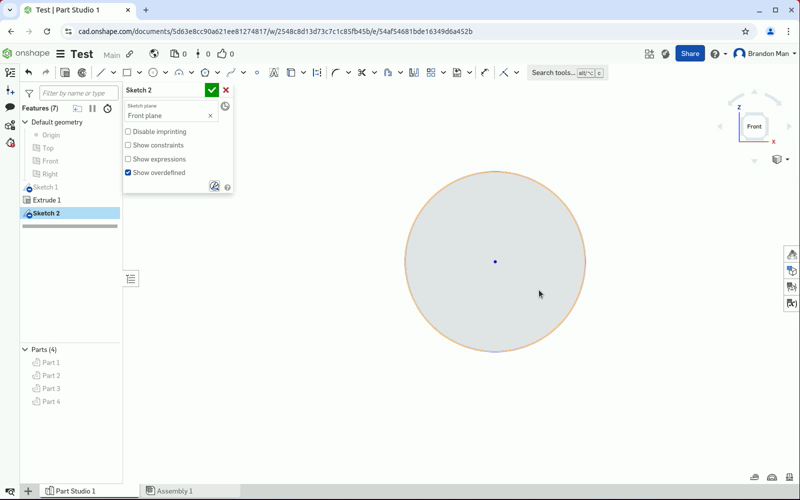
scroll(6)
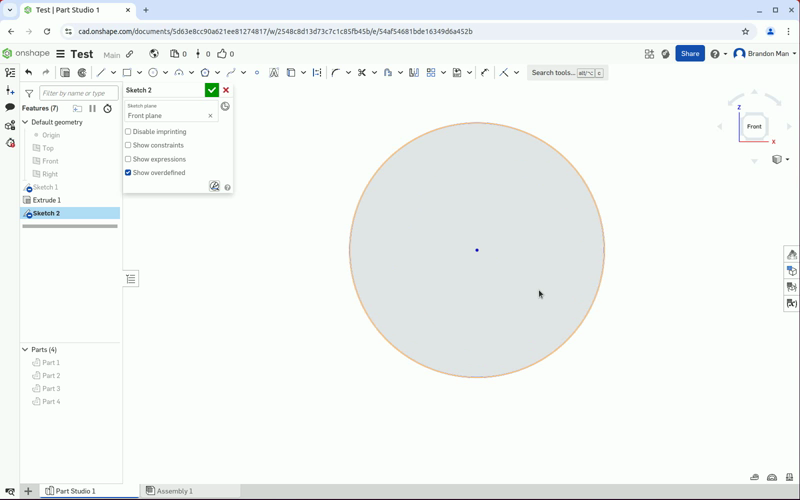
scroll(6)
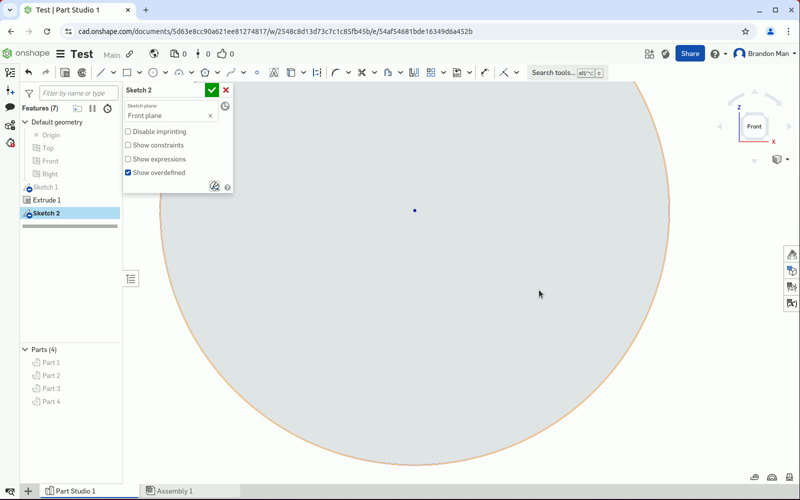
click(539, 289)
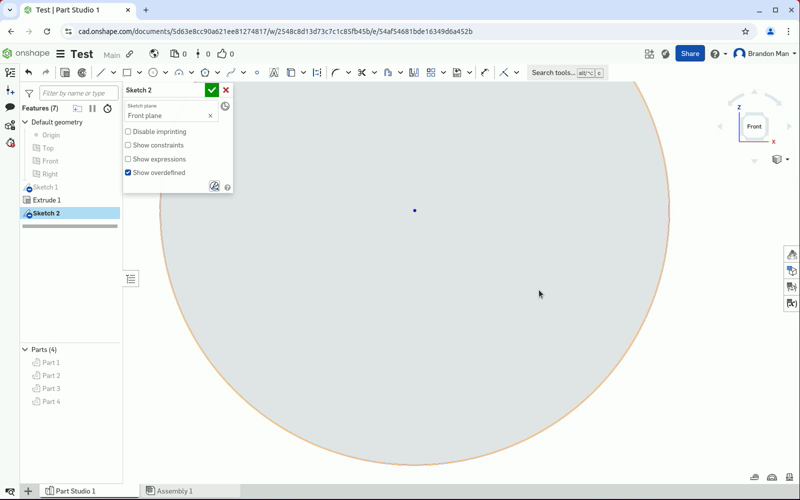
scroll(-6)
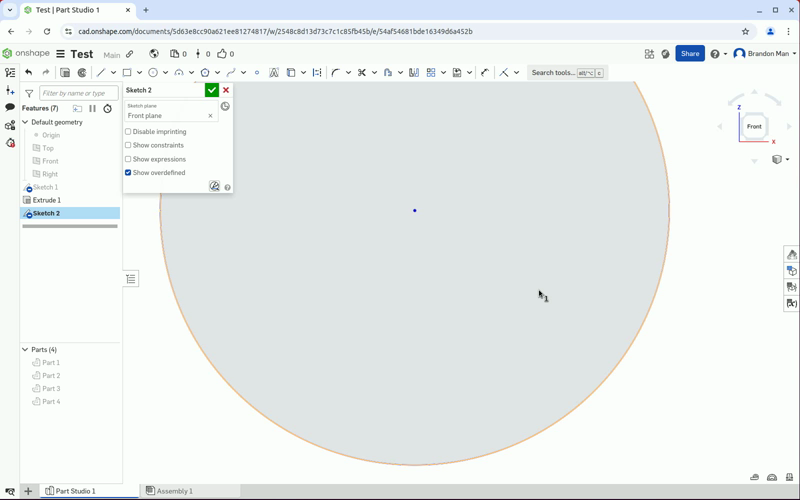
scroll(-6)
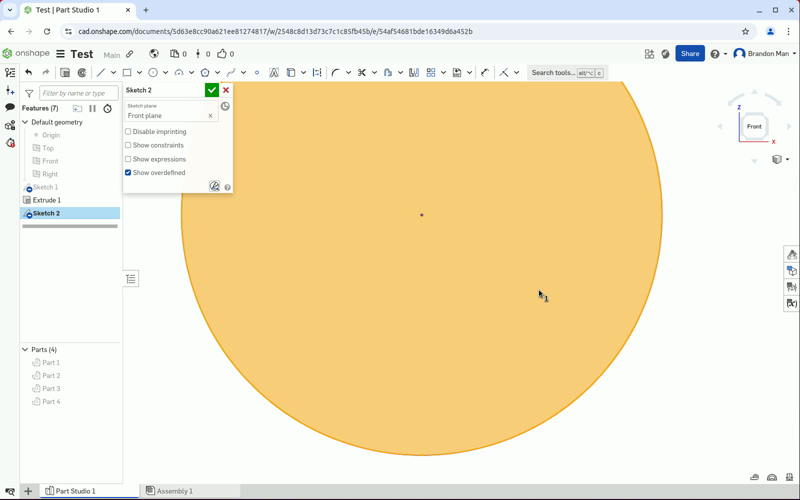
scroll(-6)
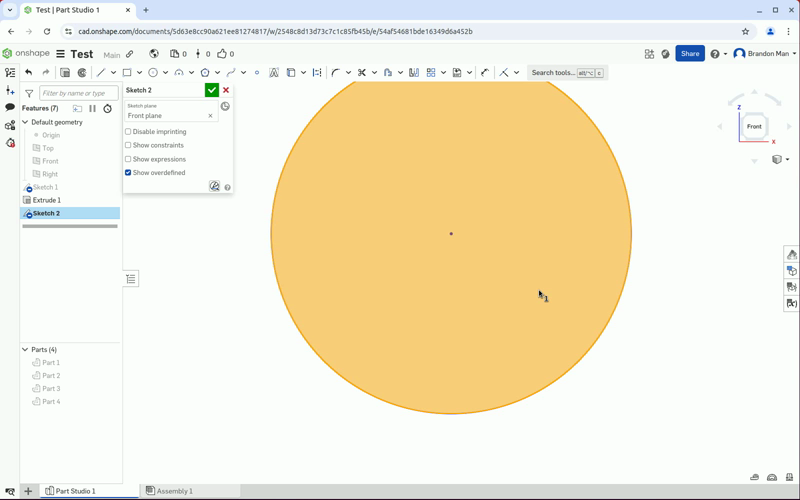
scroll(-6)
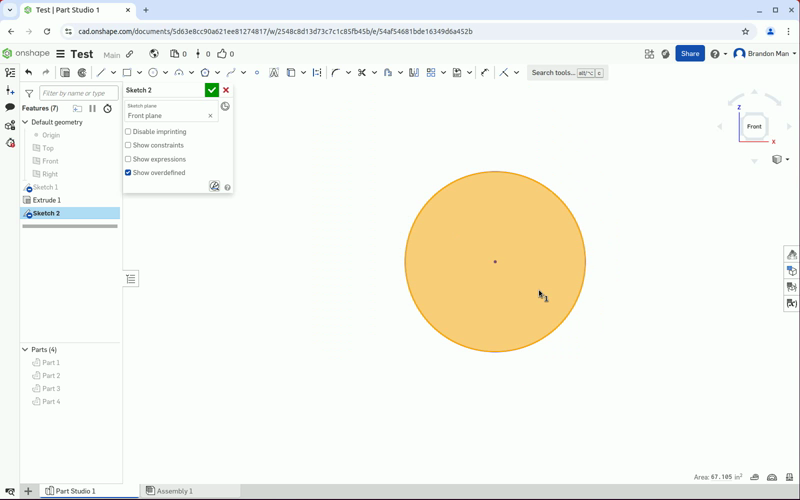
scroll(-6)
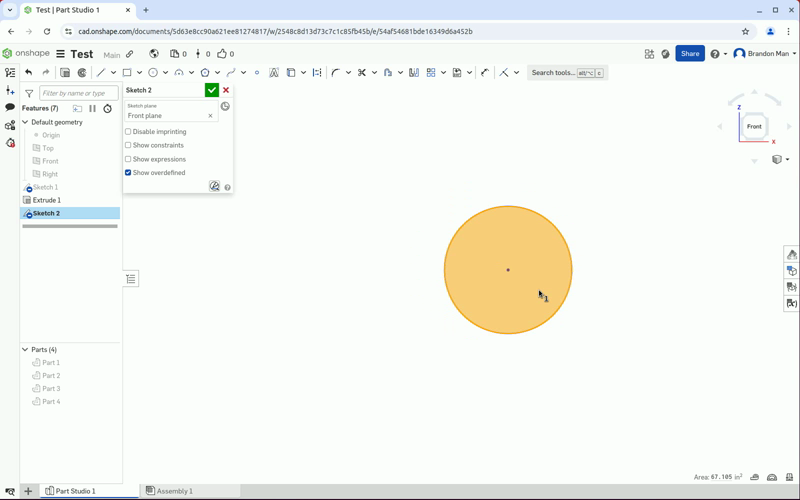
scroll(-6)
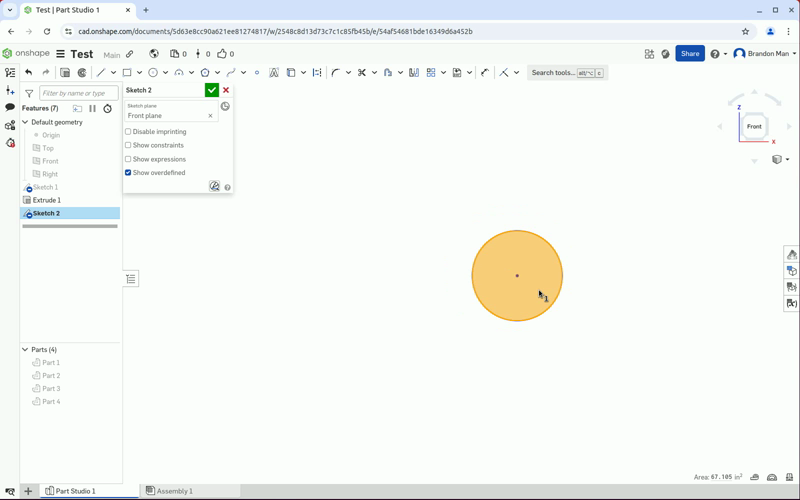
scroll(-6)
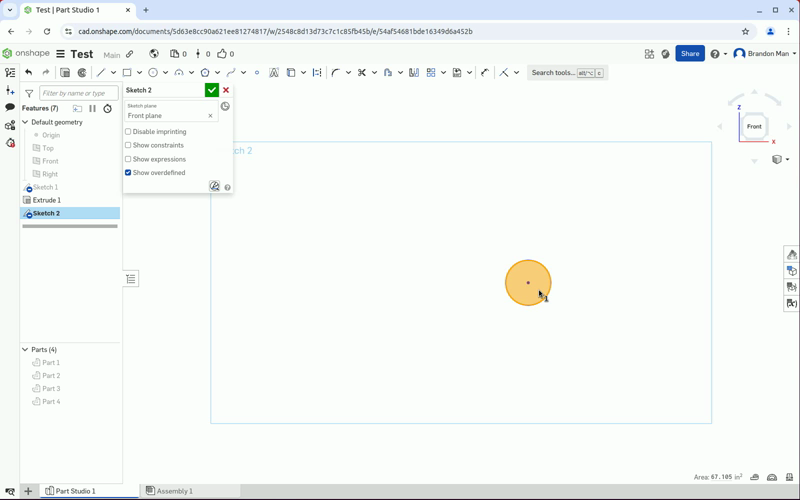
mouse_move(73, 352)
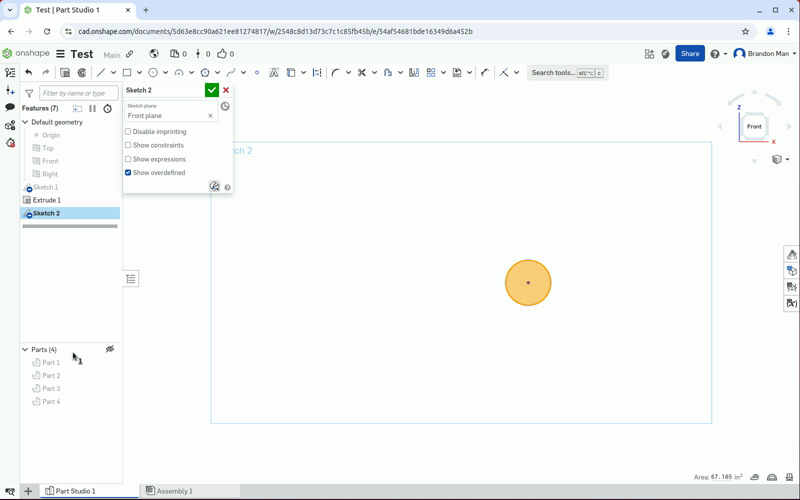
key(shift+y)
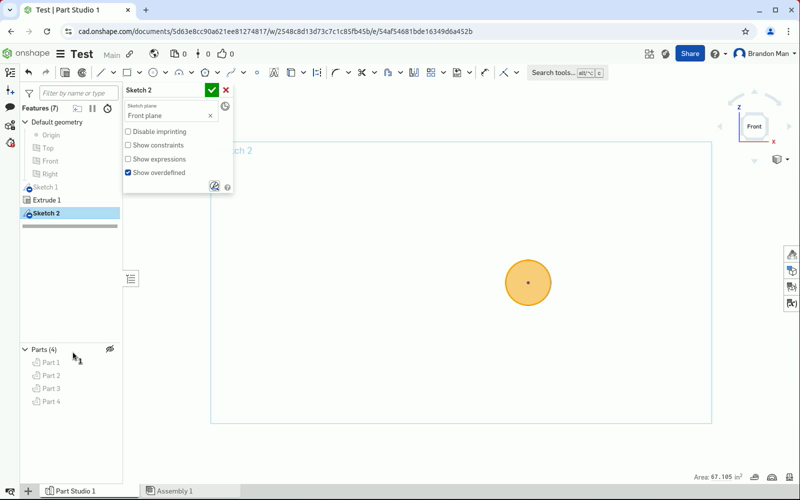
key(shift+e)
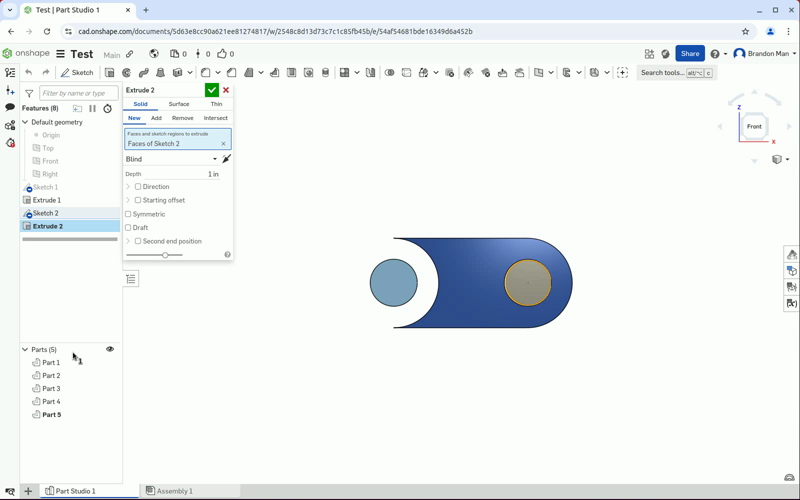
mouse_move(143, 106)
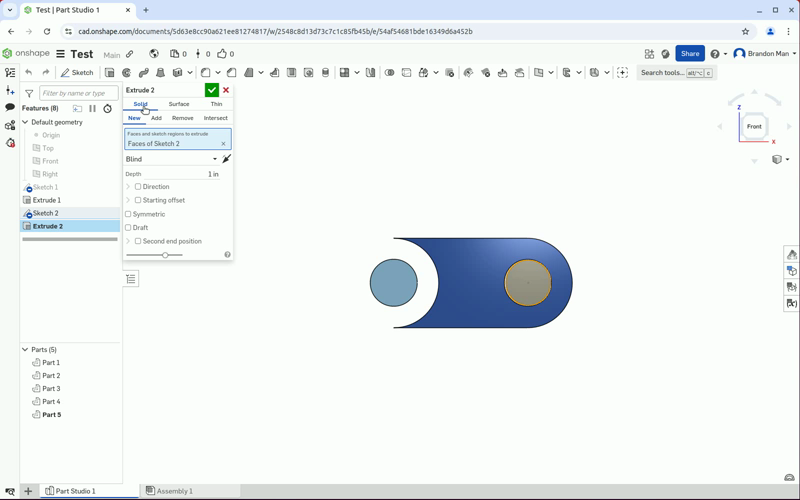
click(143, 106)
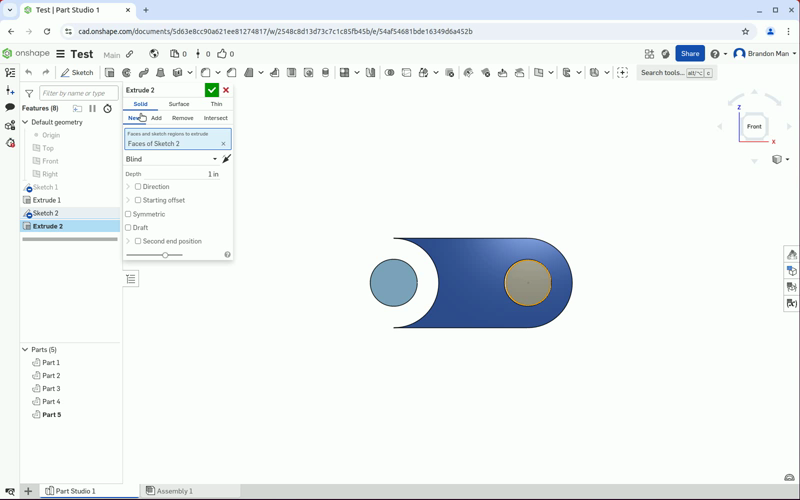
mouse_move(137, 120)
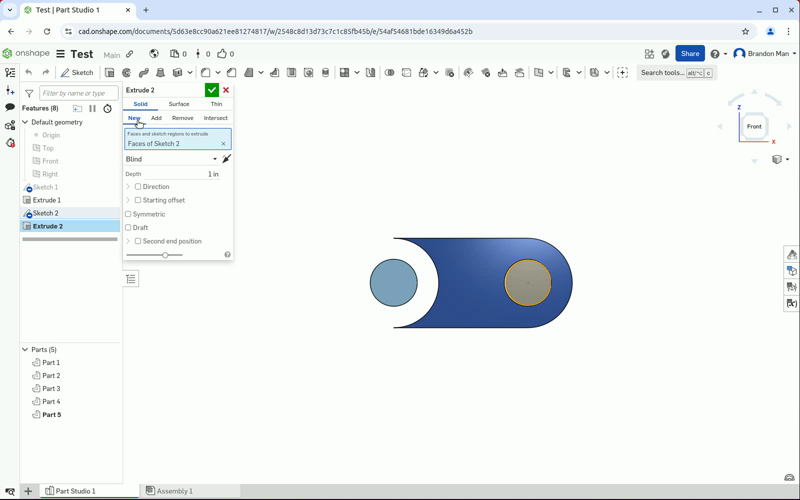
click(137, 120)
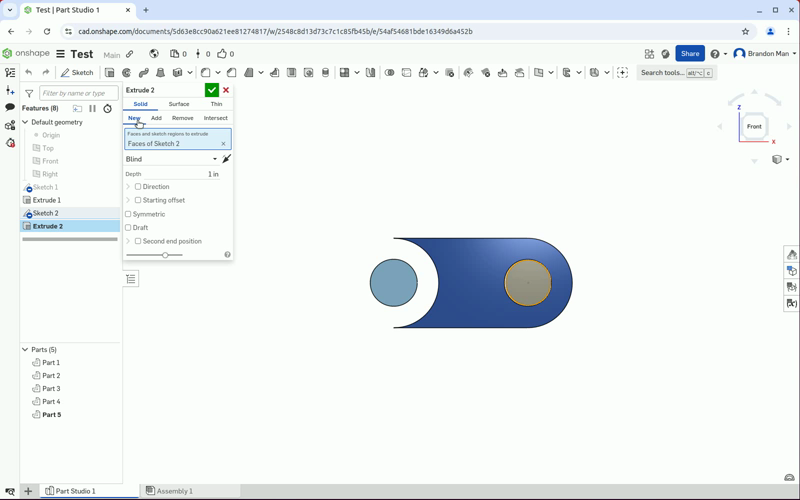
key(tab, 4)
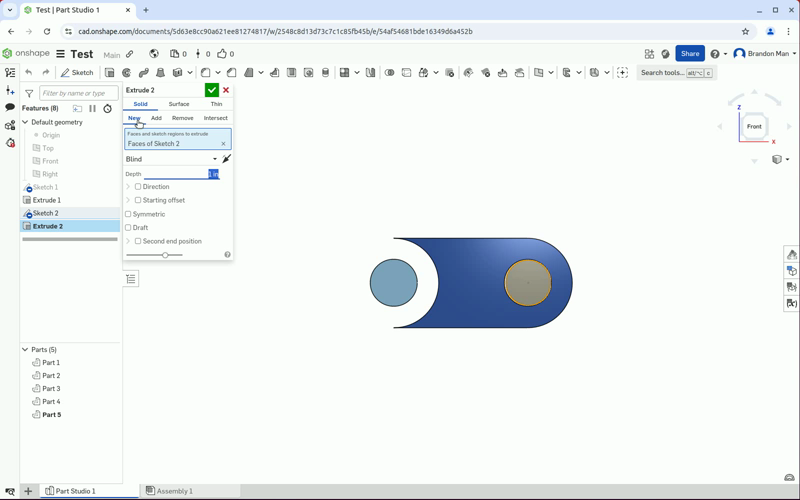
text(13.961)
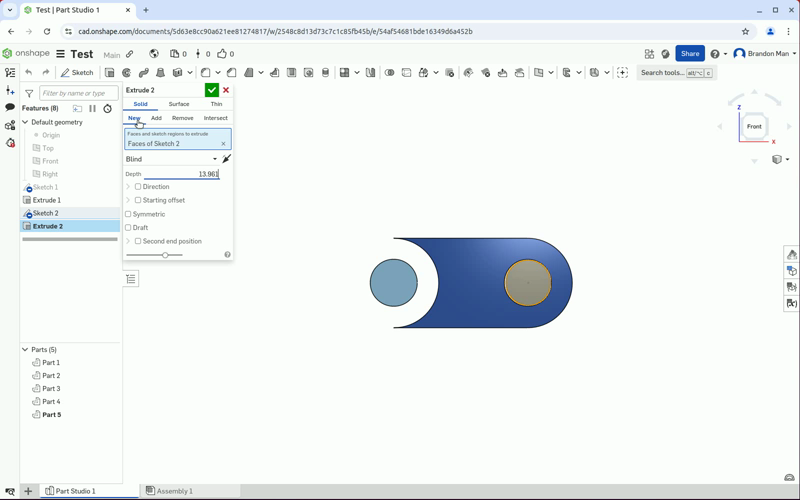
key(enter)
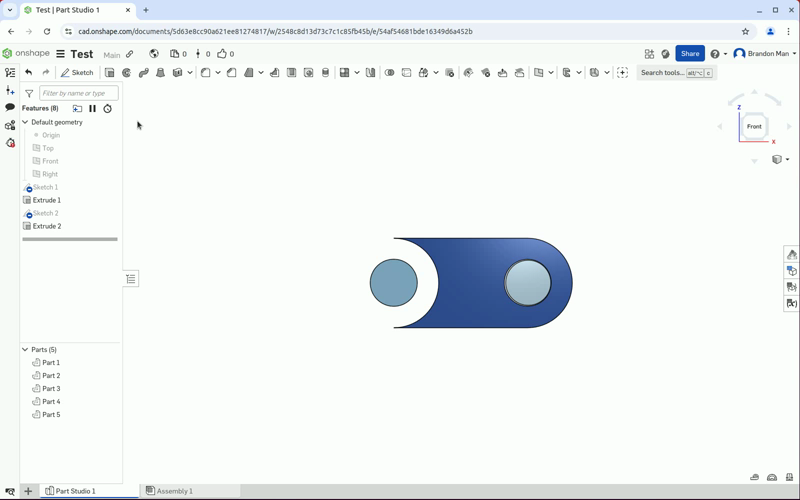
key(shift+h)
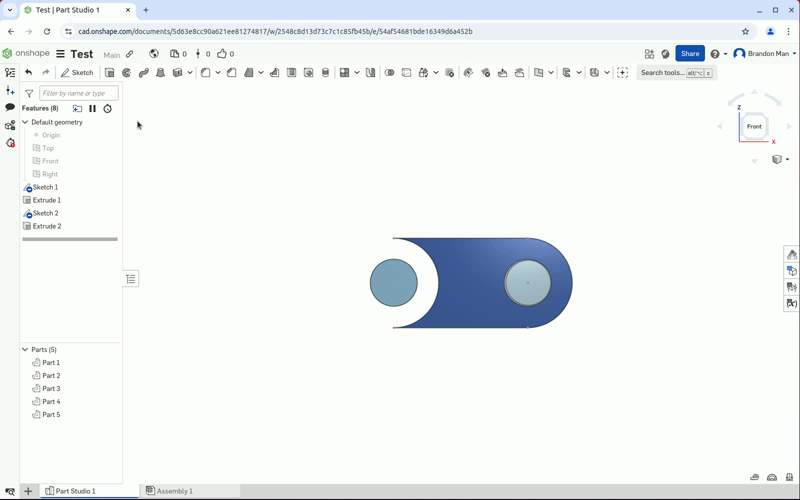
key(shift+h)
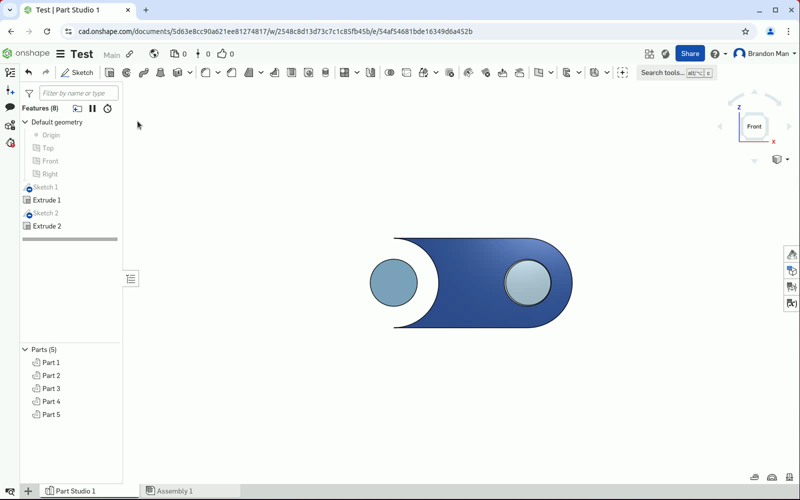
mouse_move(73, 189)
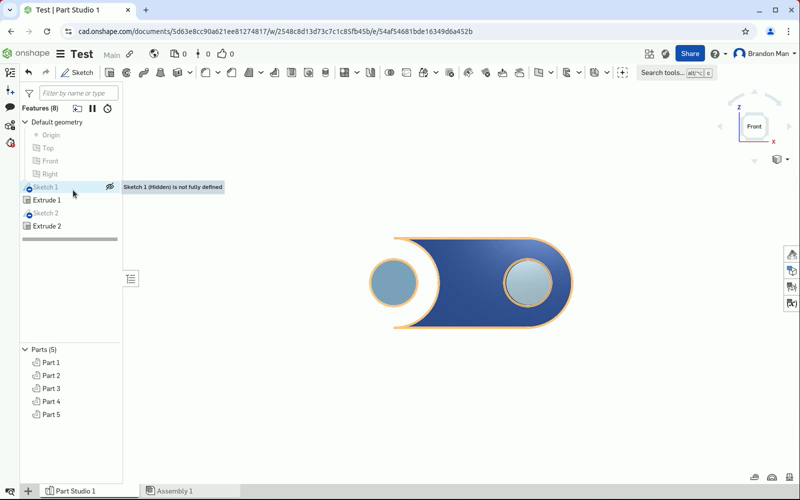
click(73, 189)
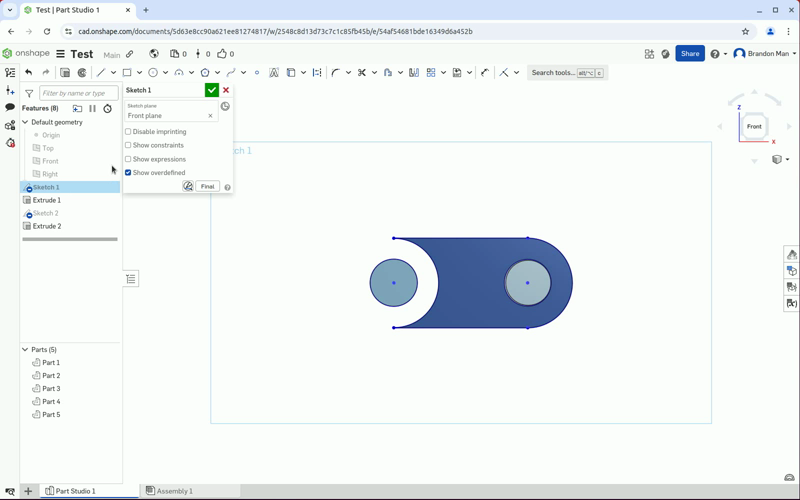
mouse_move(229, 92)
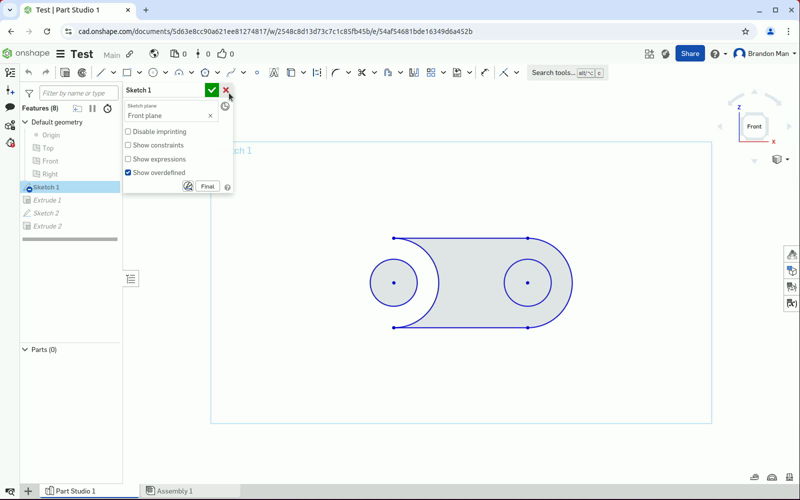
click(229, 92)
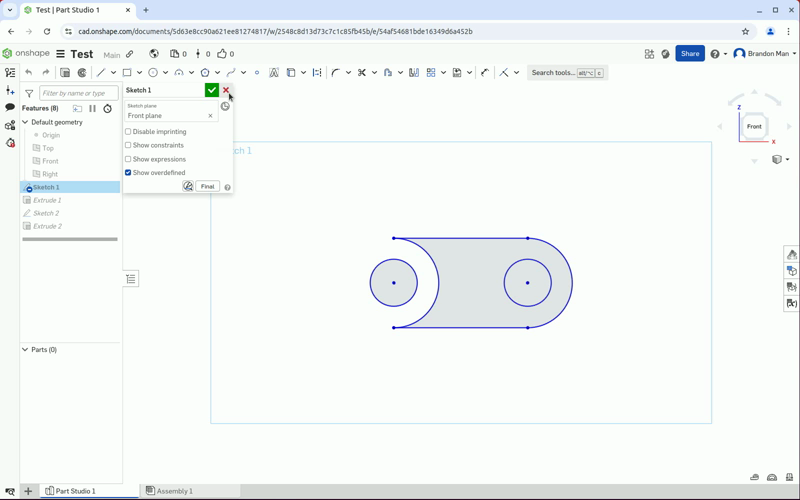
key(shift+s)
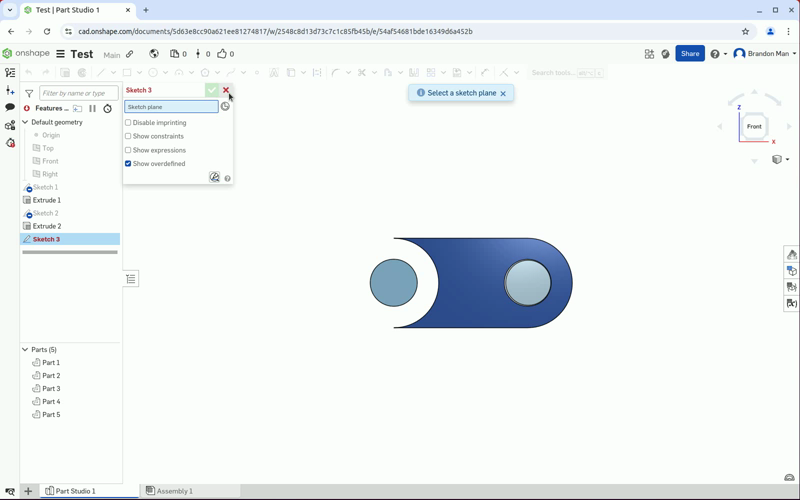
mouse_move(73, 163)
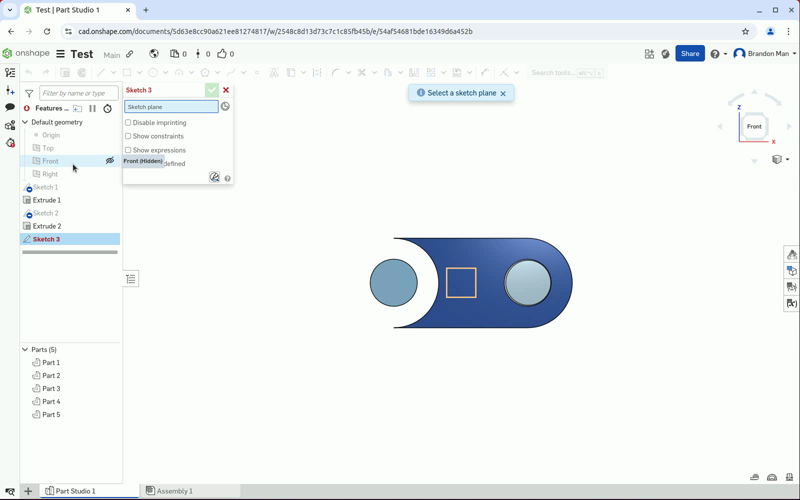
click(73, 163)
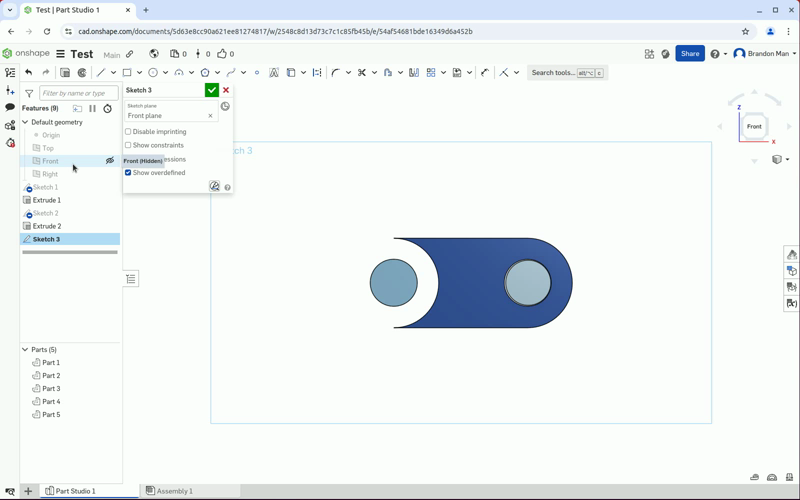
mouse_move(73, 352)
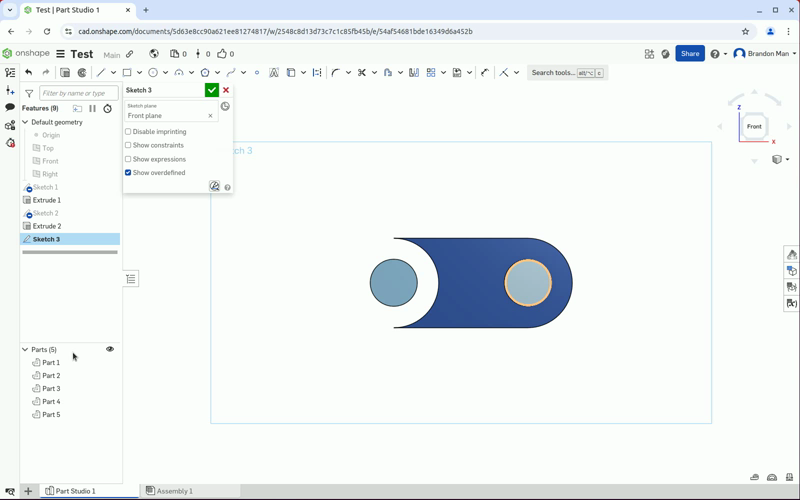
key(y)
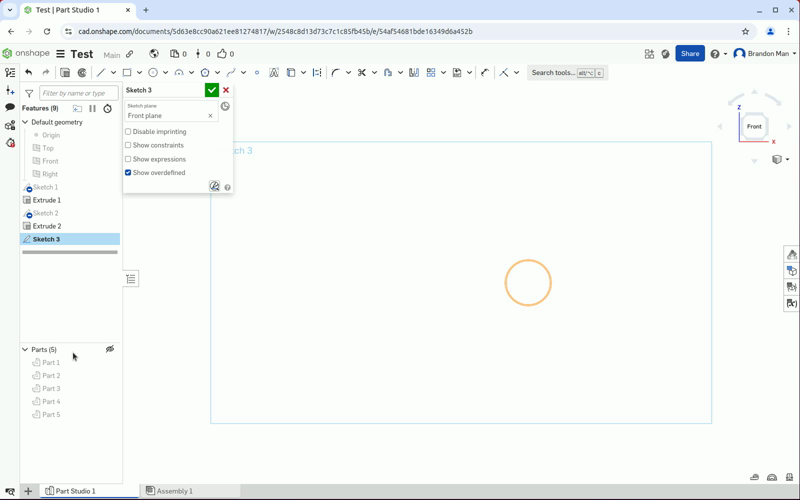
key(c)
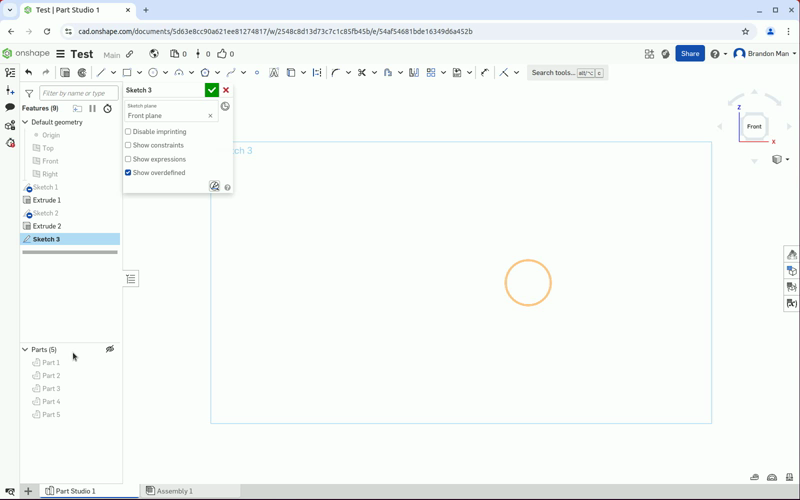
key_down(shift)
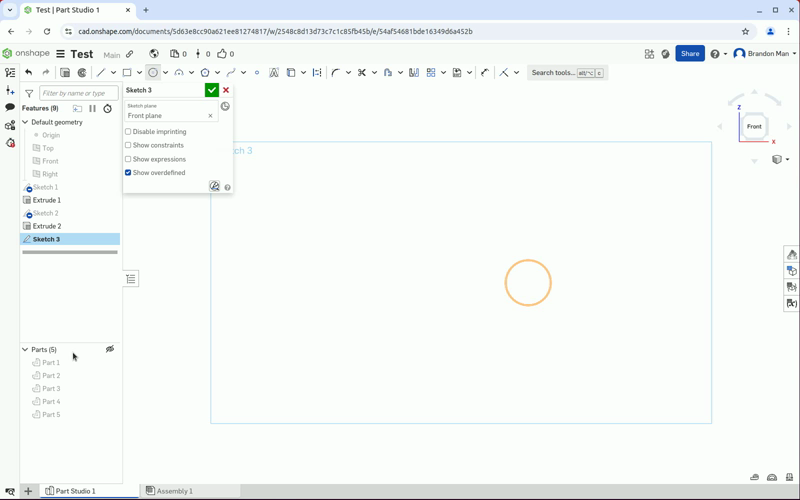
mouse_move(393, 282)
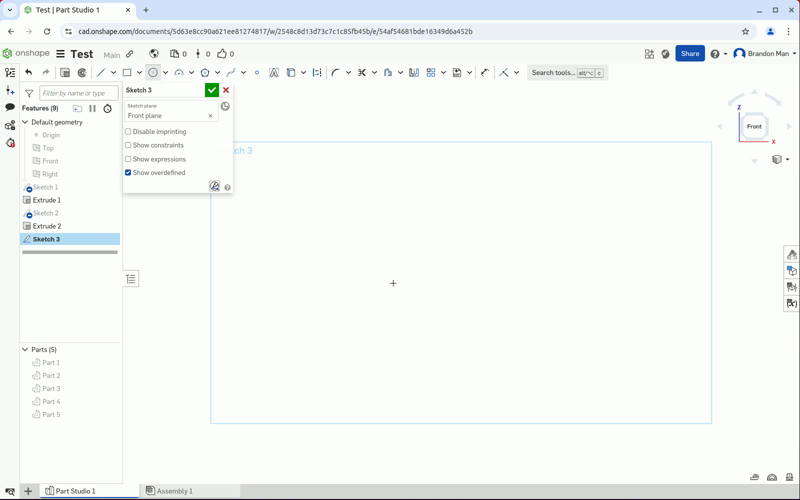
click(393, 282)
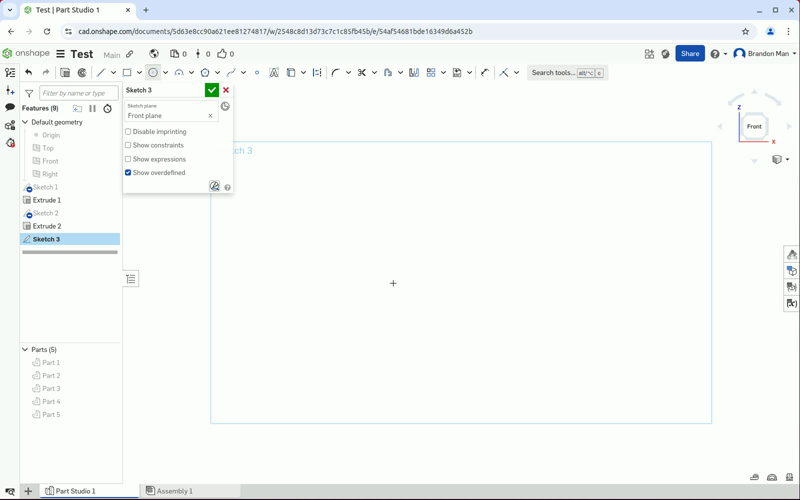
key_up(shift)
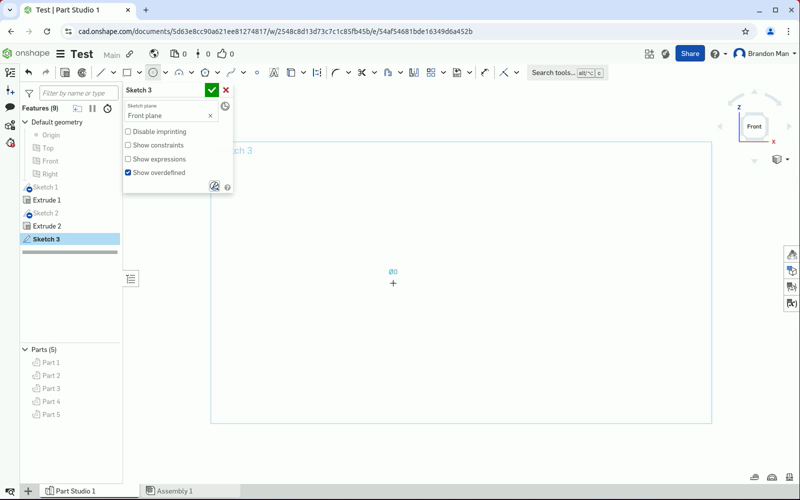
mouse_move(415, 282)
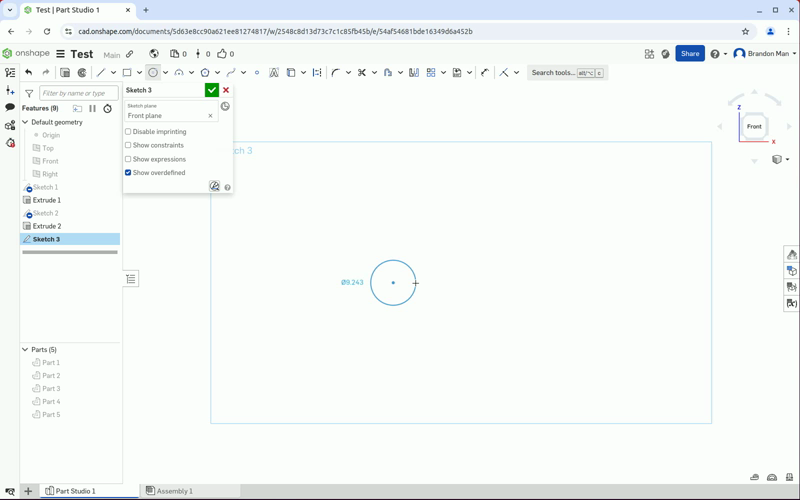
click(415, 282)
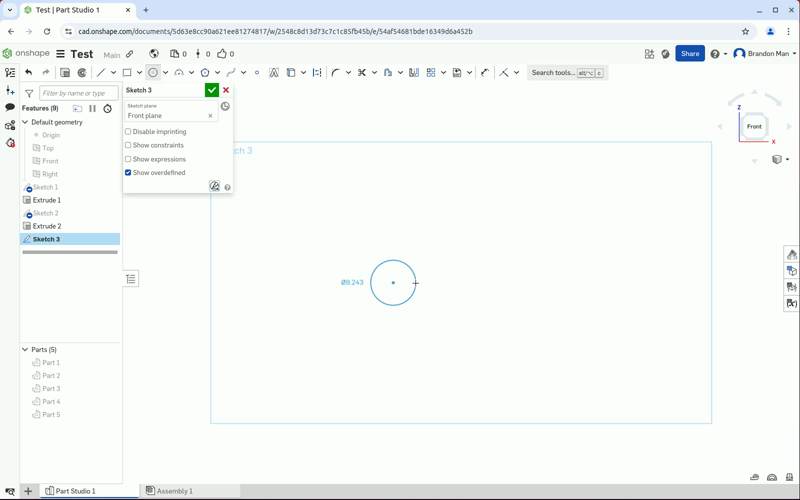
key(esc)
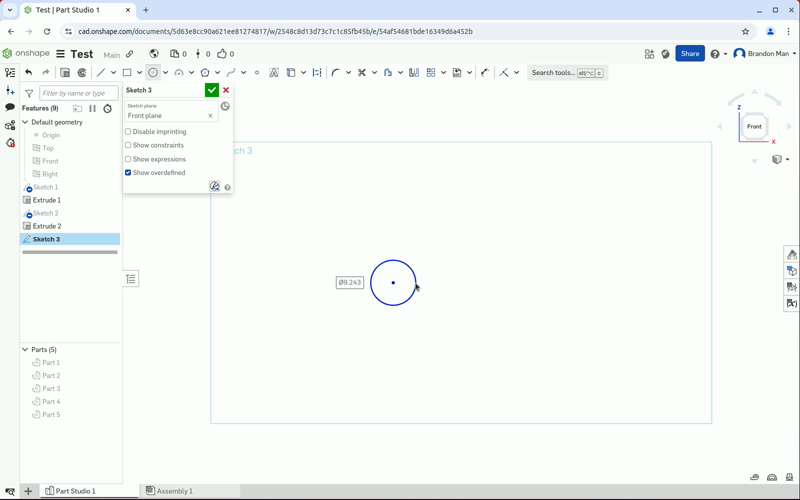
mouse_move(403, 284)
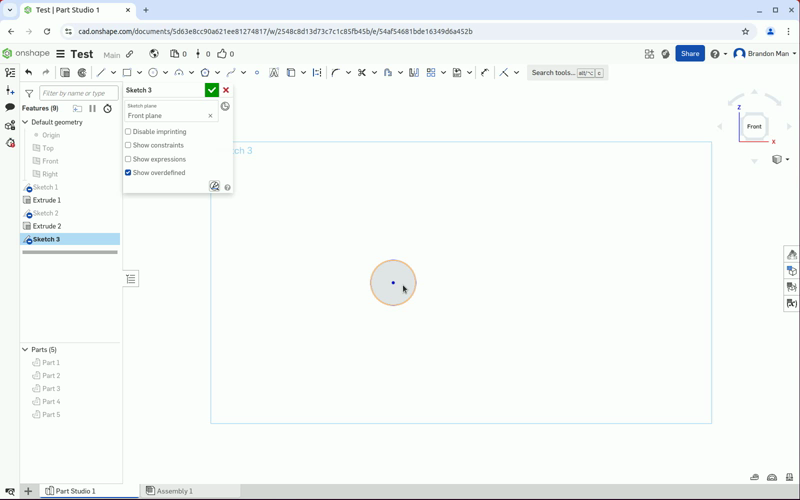
scroll(6)
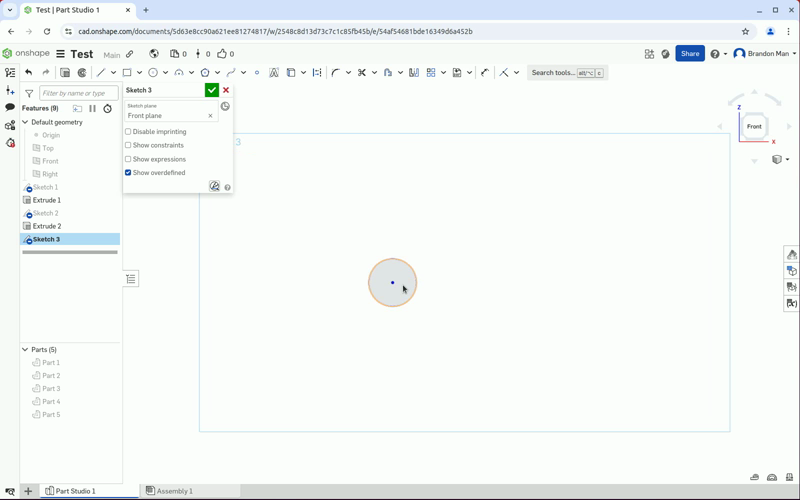
scroll(6)
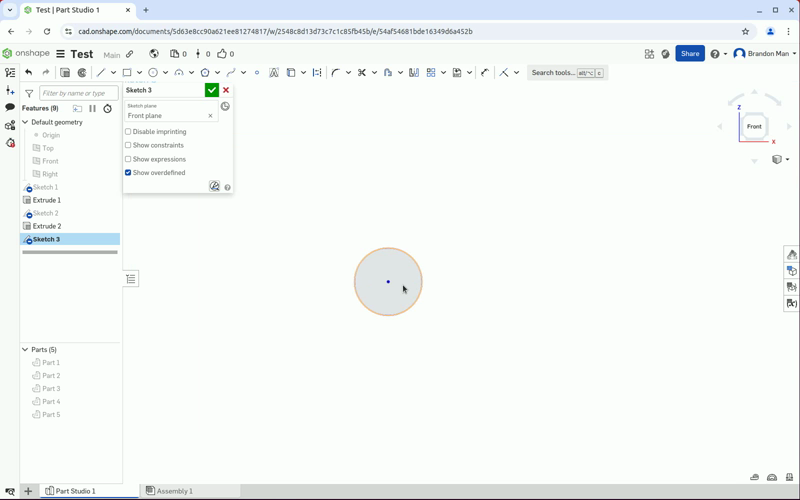
scroll(6)
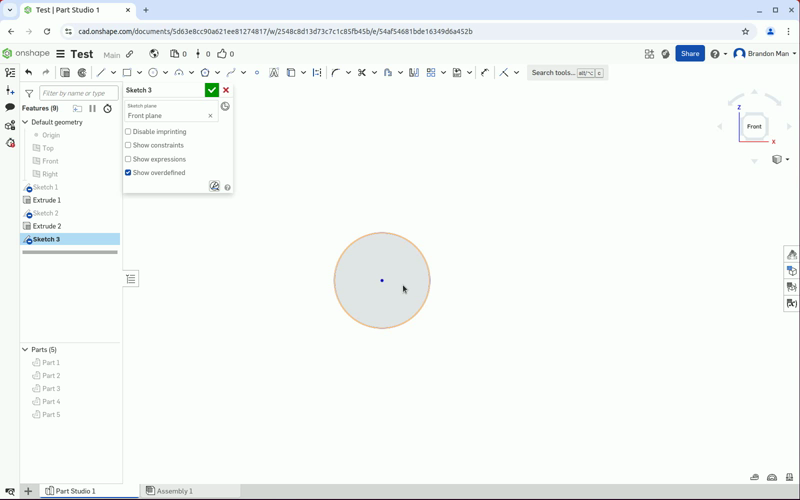
scroll(6)
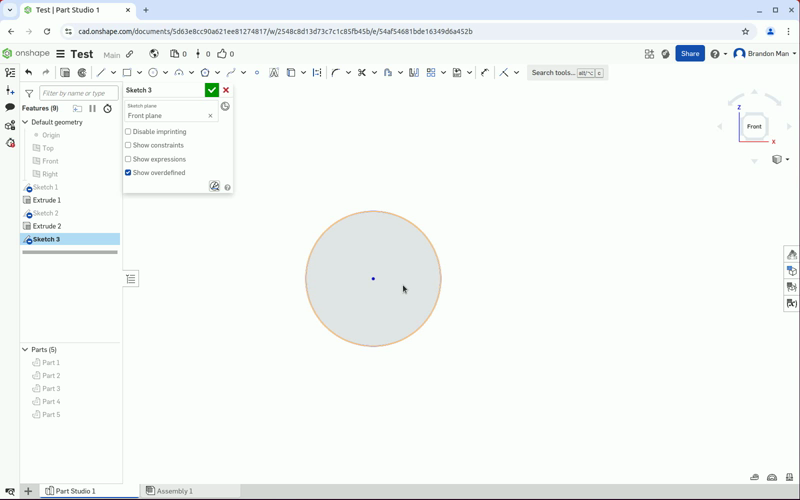
scroll(6)
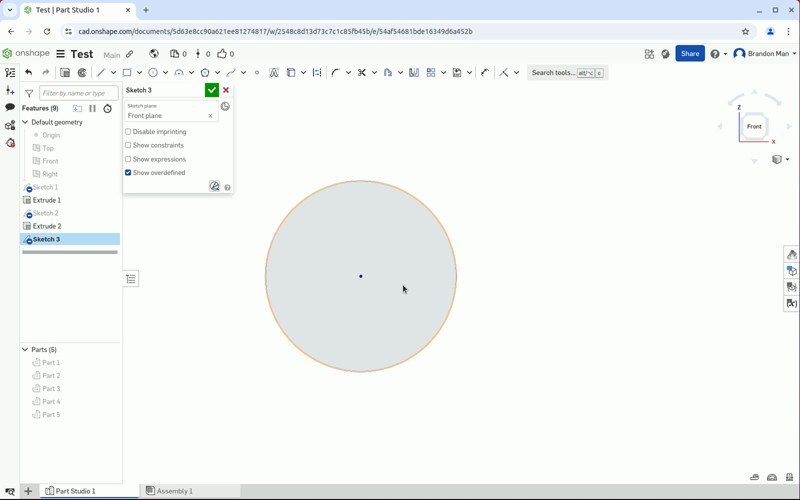
scroll(6)
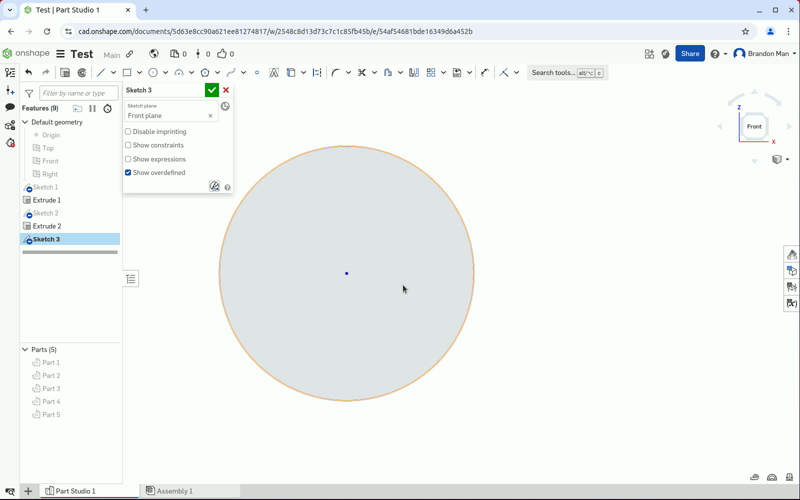
scroll(6)
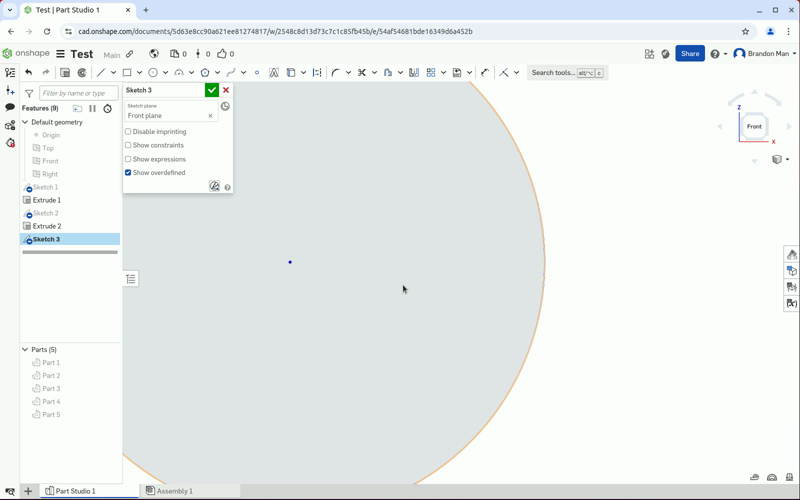
click(403, 284)
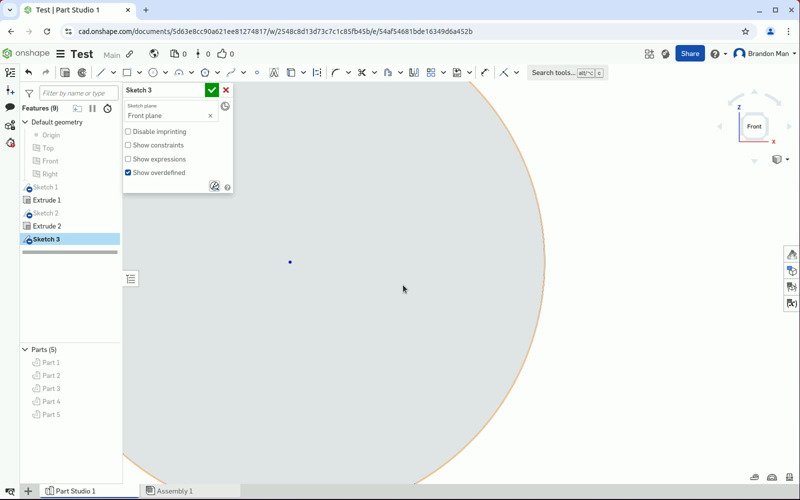
scroll(-6)
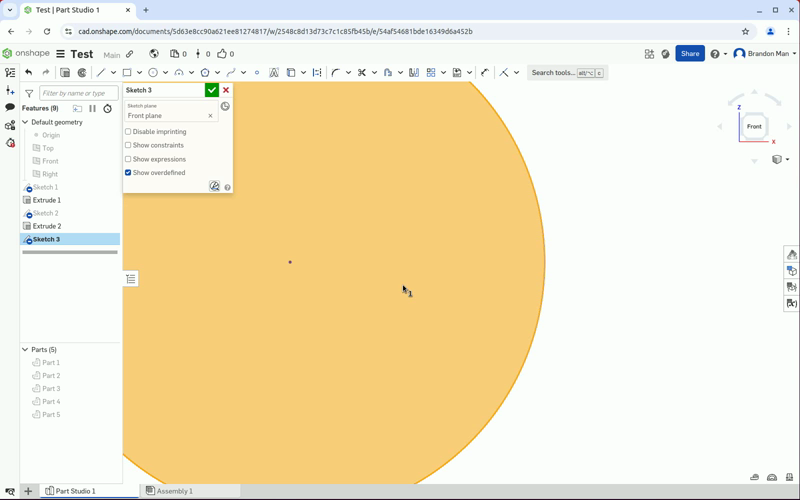
scroll(-6)
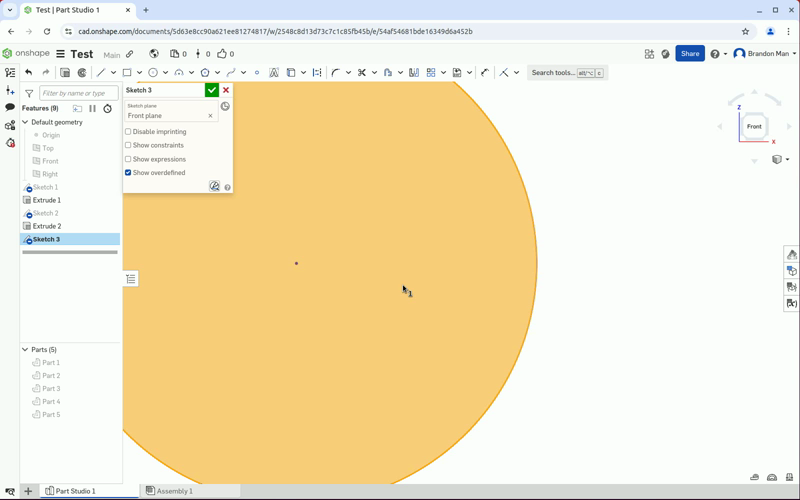
scroll(-6)
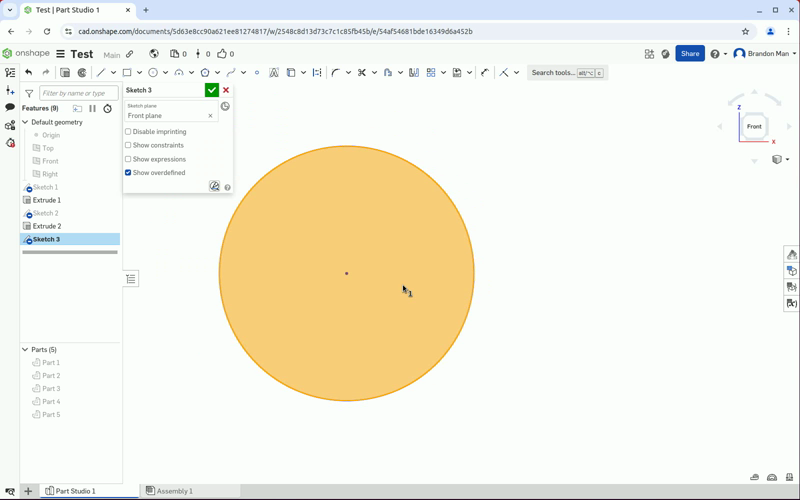
scroll(-6)
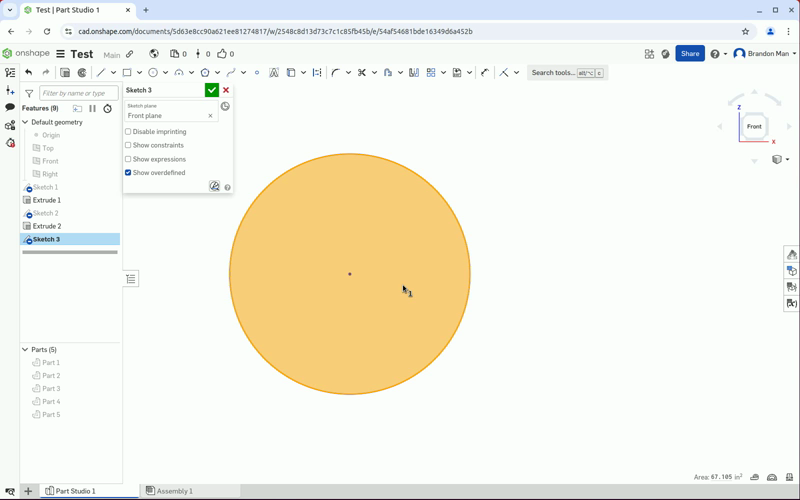
scroll(-6)
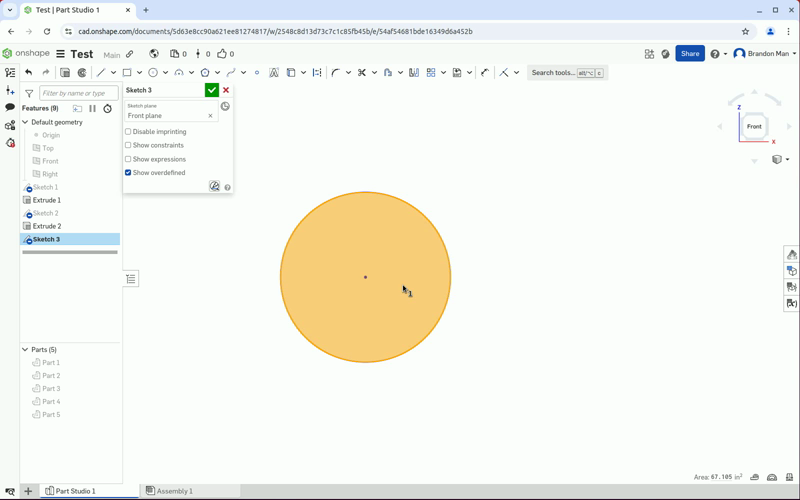
scroll(-6)
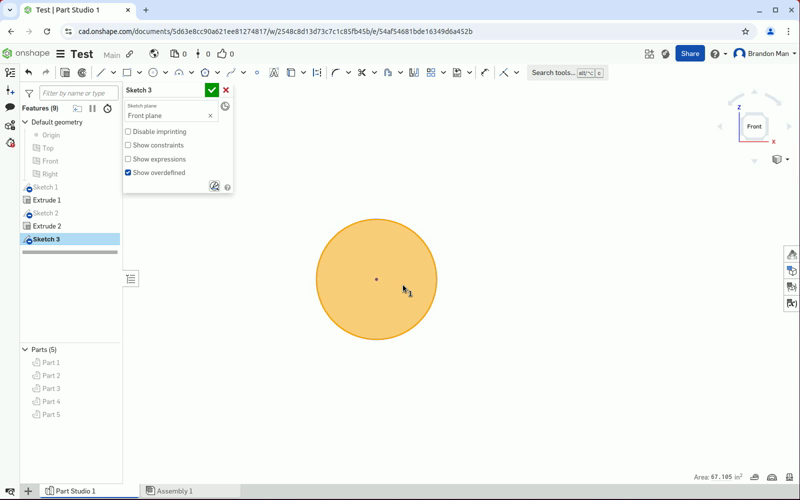
scroll(-6)
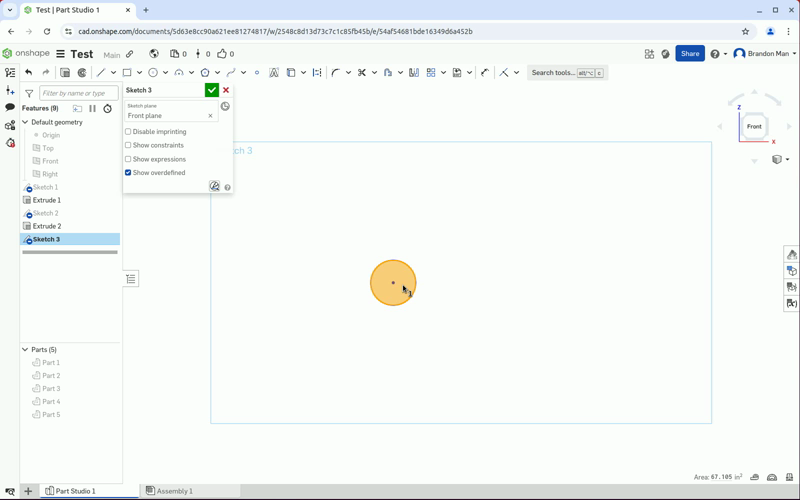
mouse_move(73, 352)
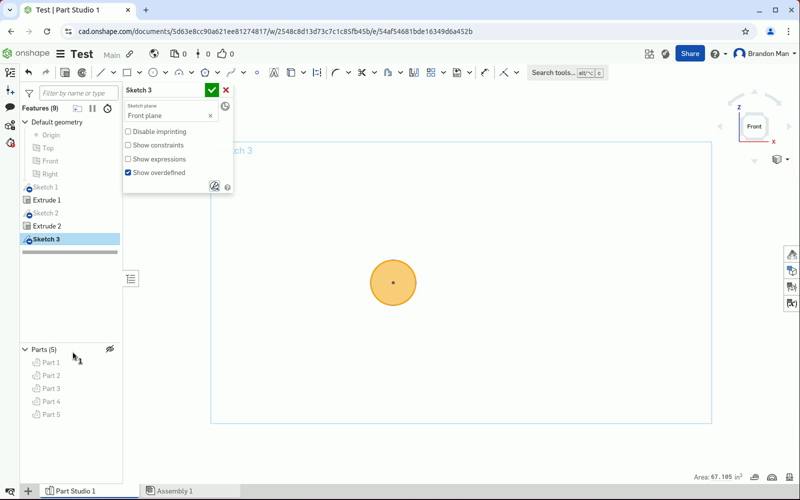
key(shift+y)
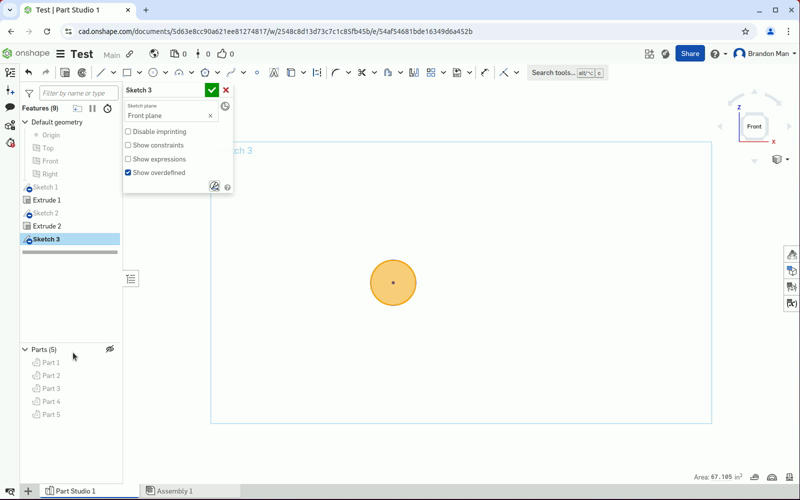
key(shift+e)
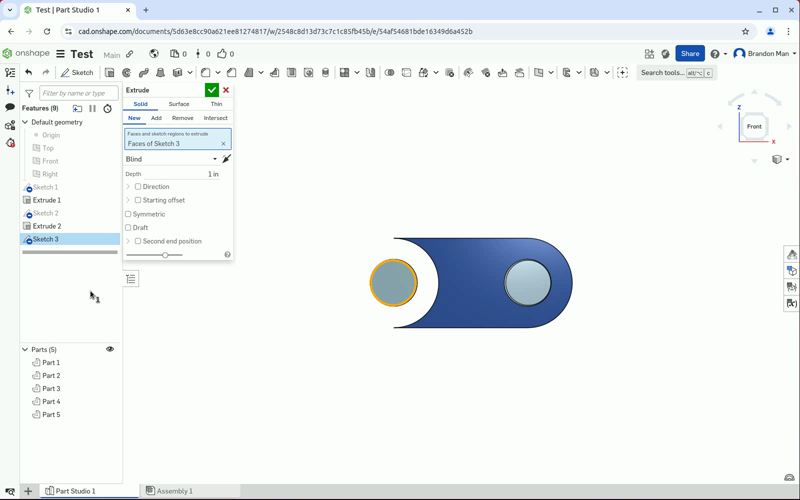
mouse_move(143, 106)
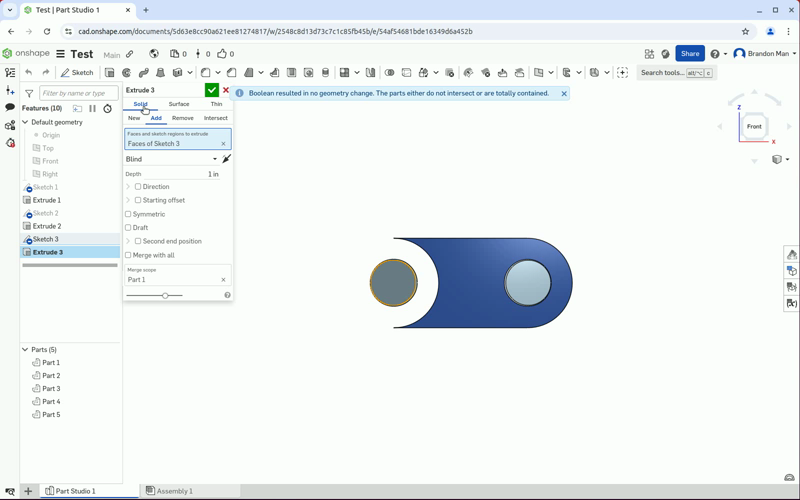
click(143, 106)
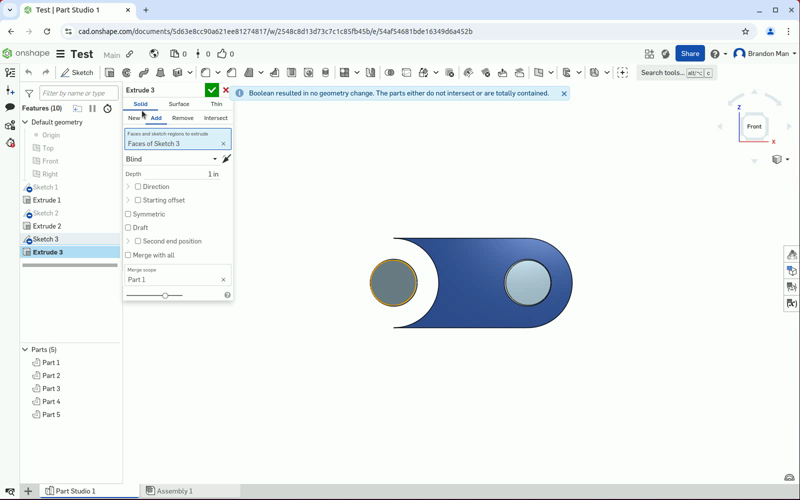
mouse_move(137, 120)
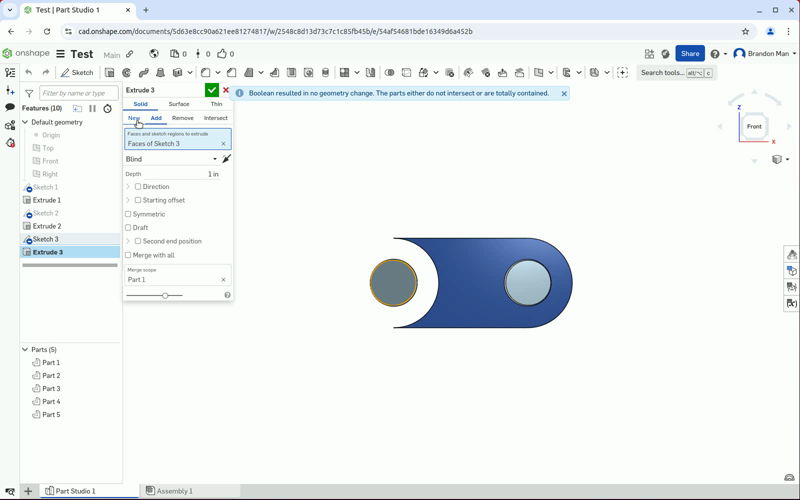
click(137, 120)
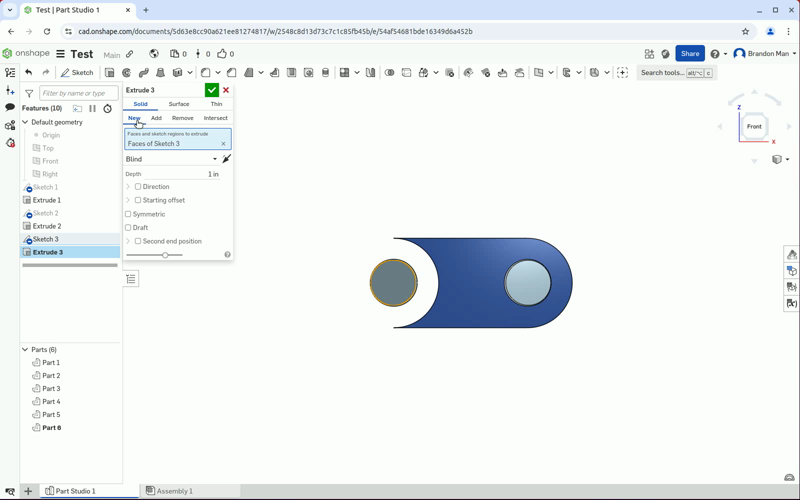
key(tab, 4)
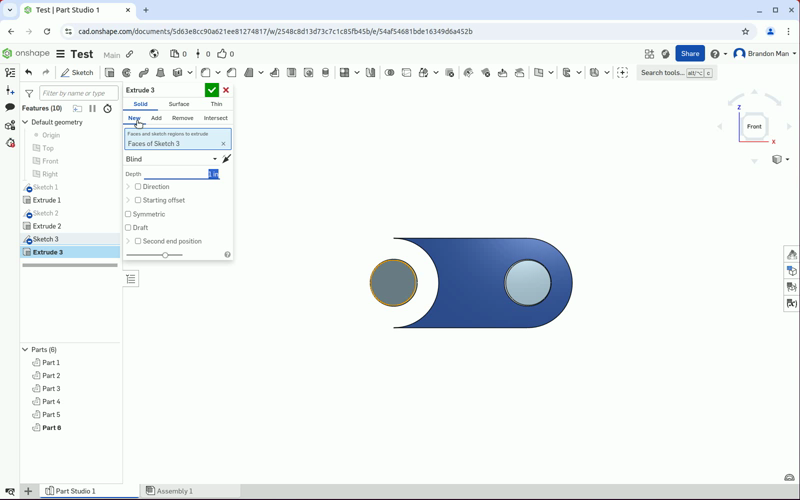
text(-9.147)
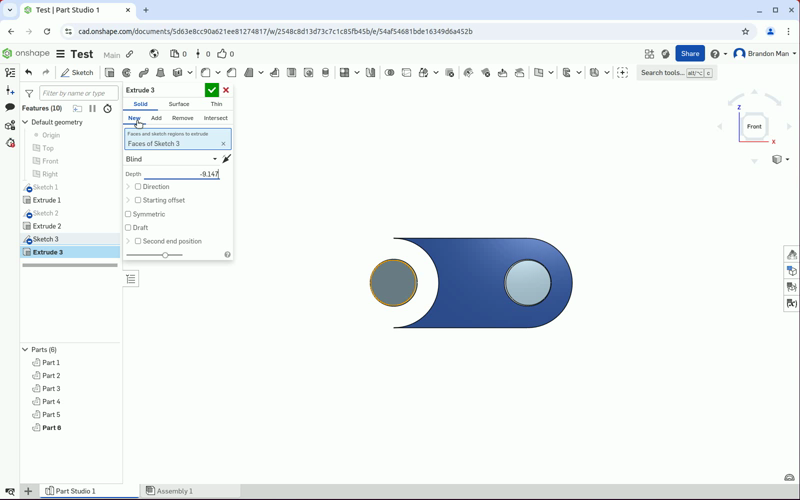
key(tab, 3)
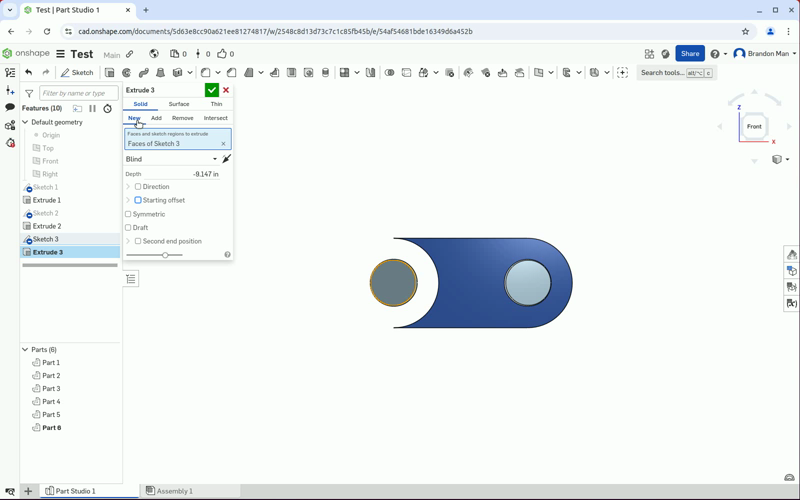
key(tab, 2)
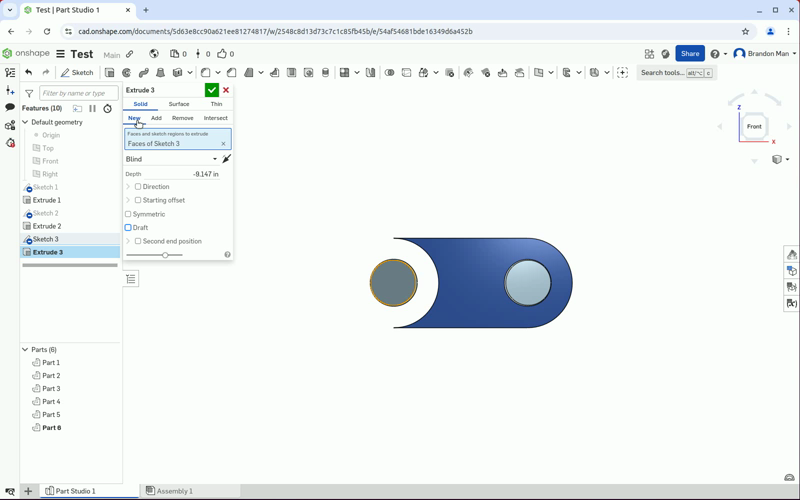
key(space)
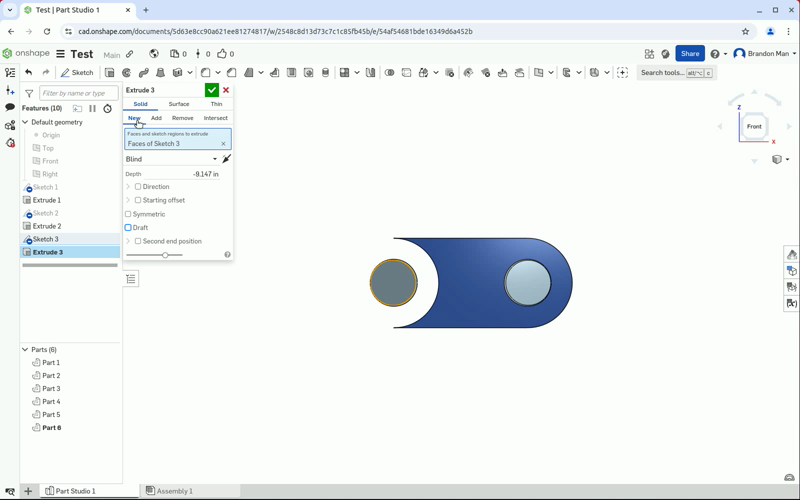
key(tab, 3)
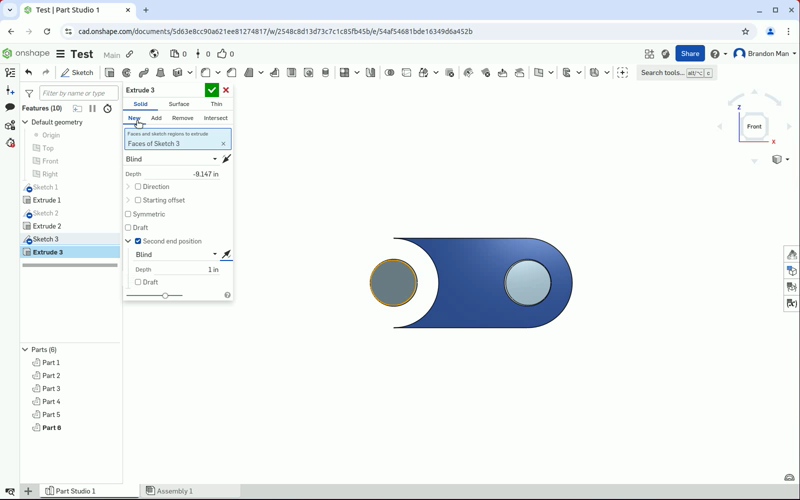
text(4.574)
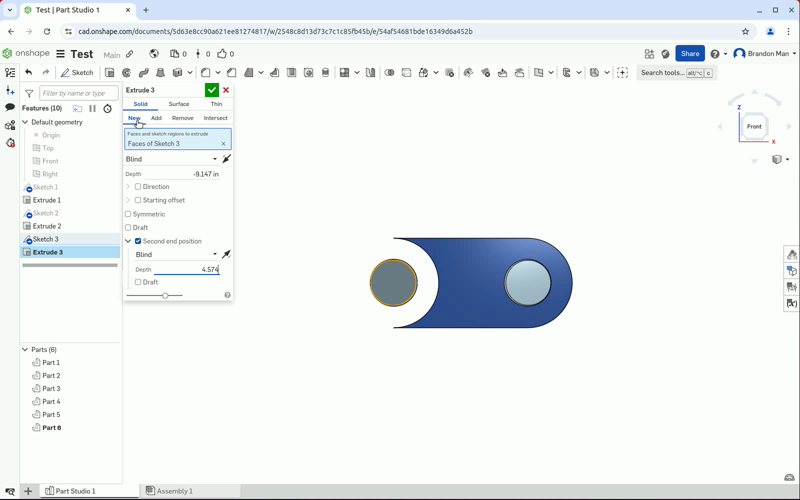
key(enter)
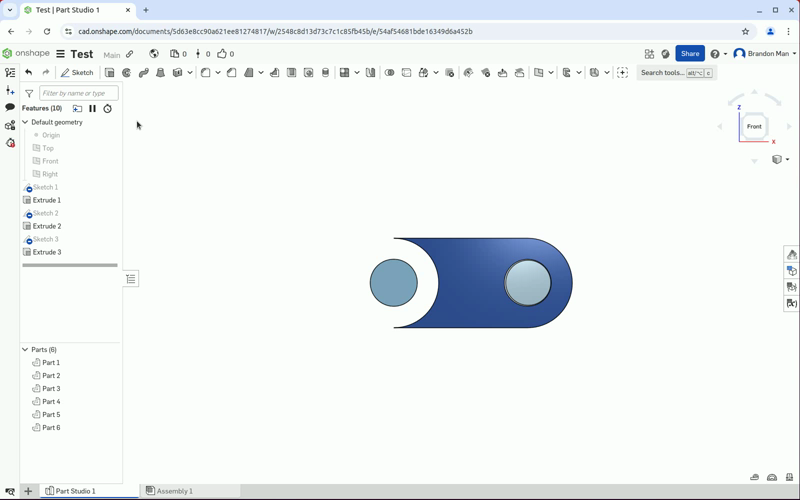
key(shift+h)
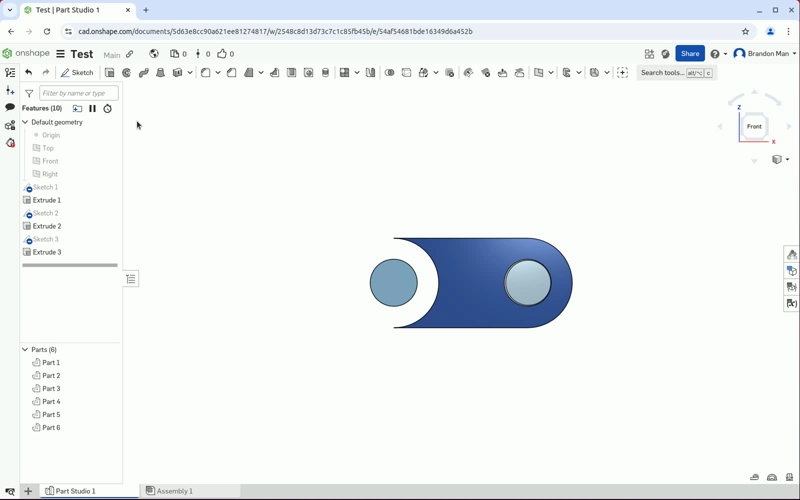
key(shift+h)
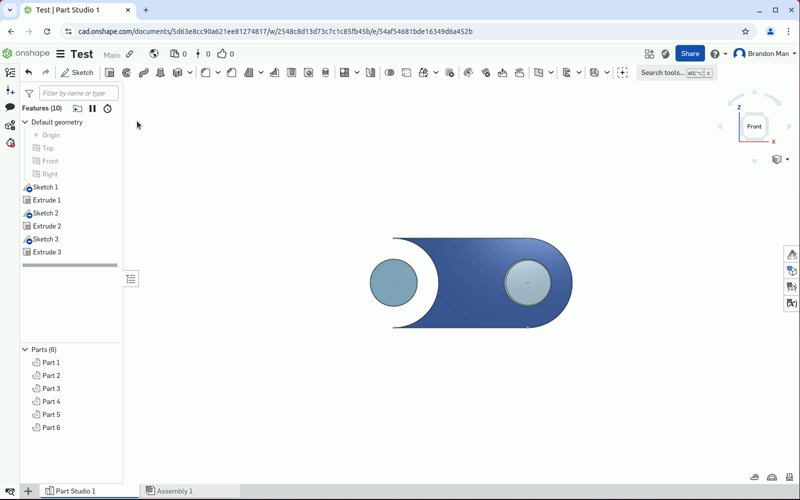
key(shift+7)
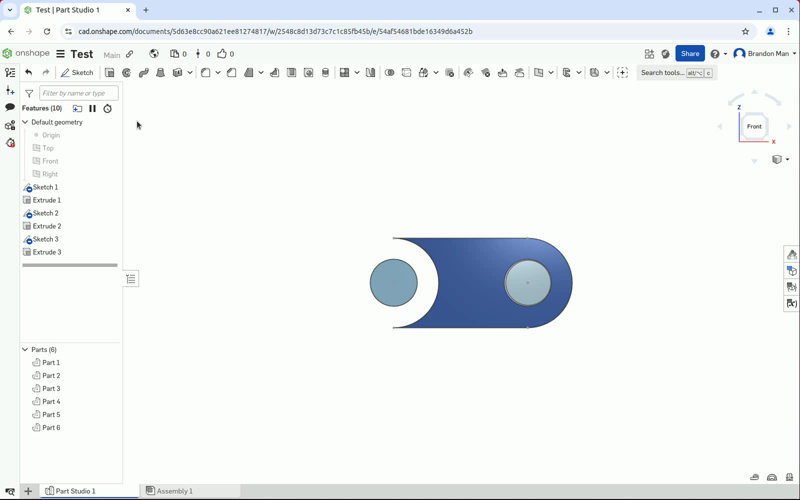
key(left, 2)
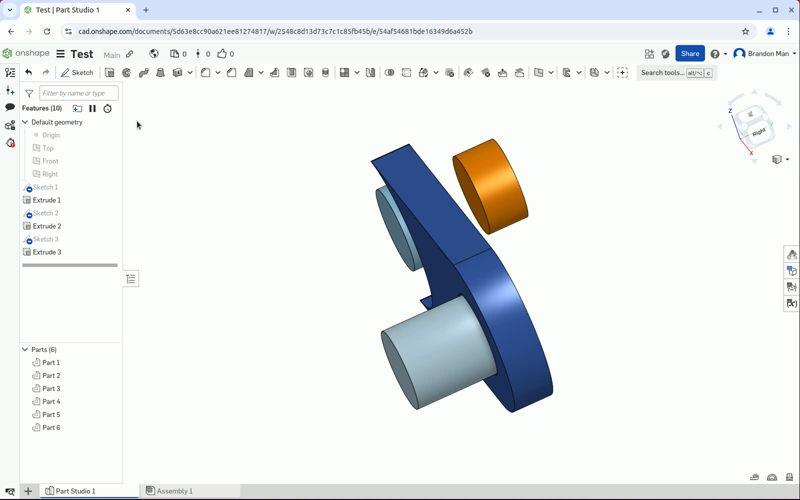
key(down, 2)
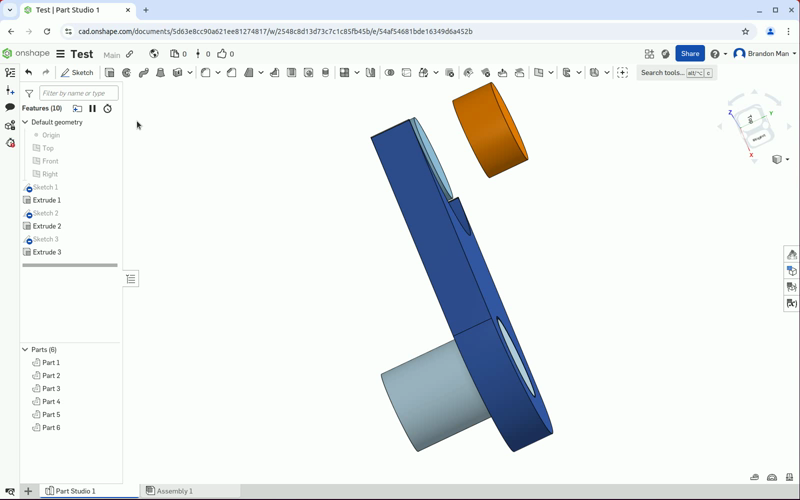
key(up, 2)
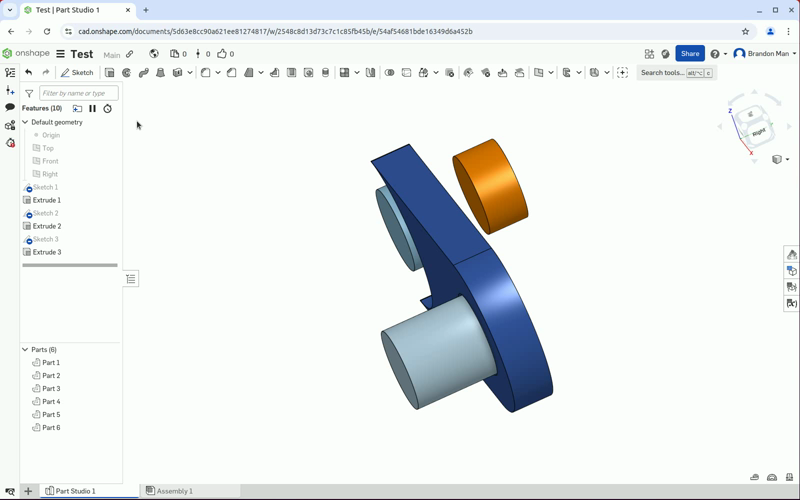
key(right, 2)
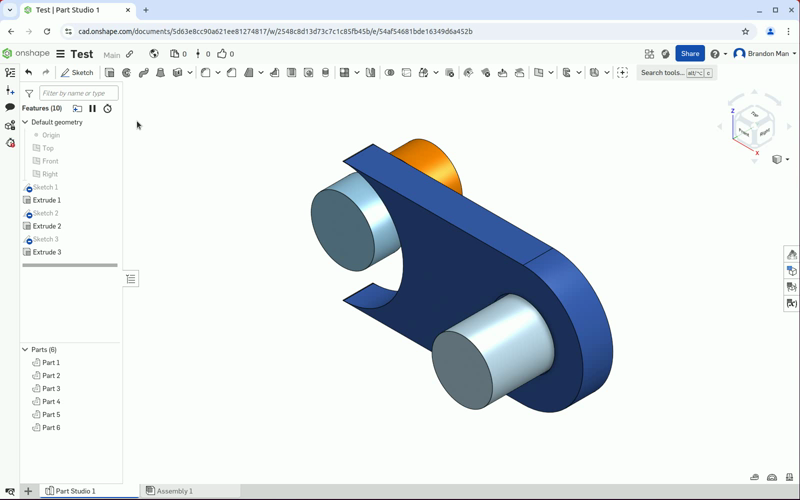
mouse_move(73, 189)
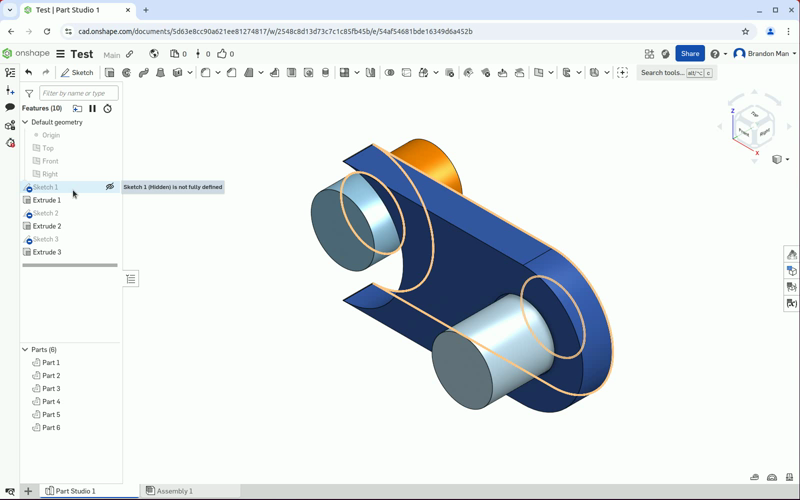
click(73, 189)